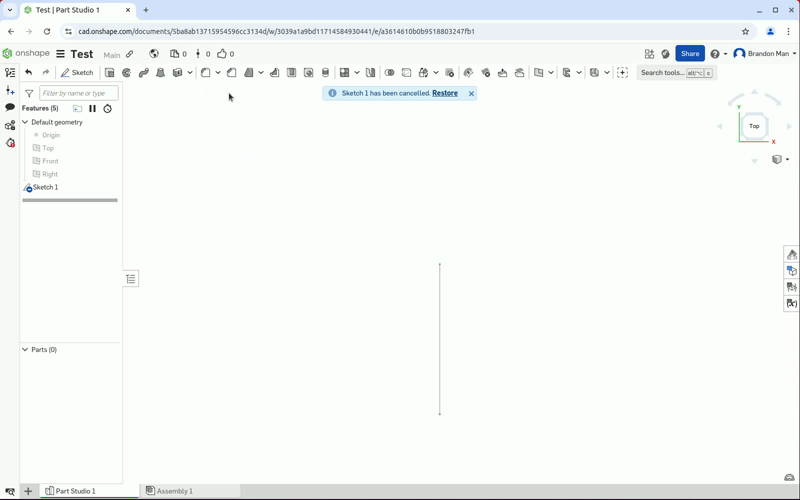
key(shift+h)
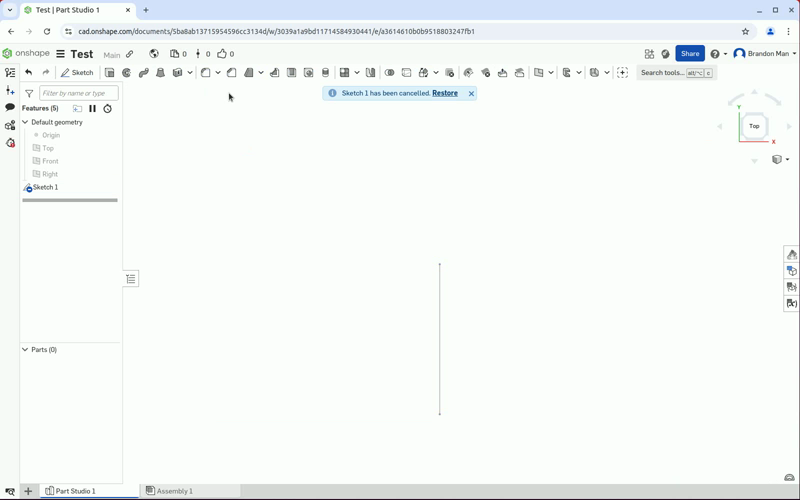
key(shift+s)
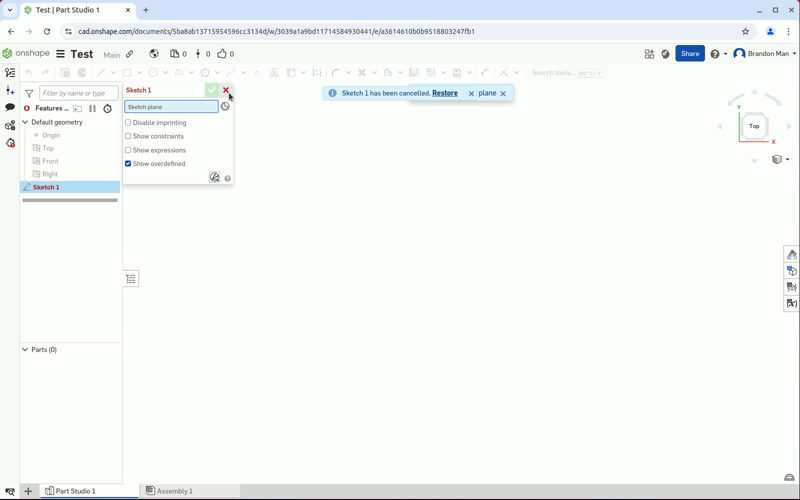
mouse_move(73, 150)
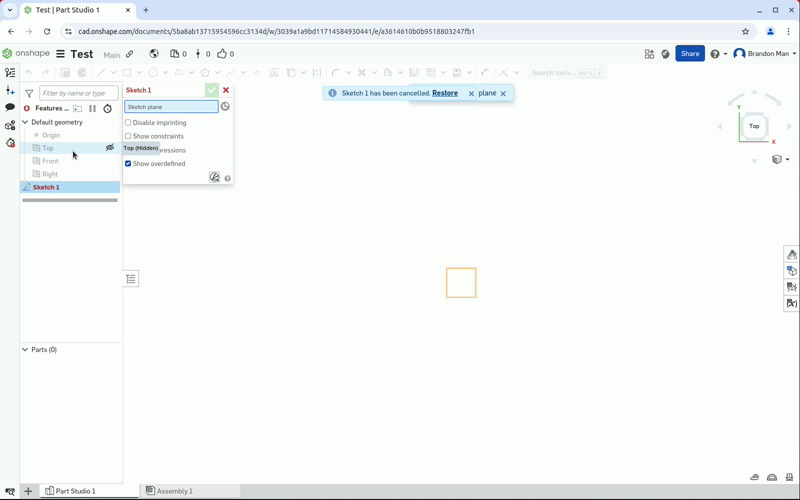
click(73, 150)
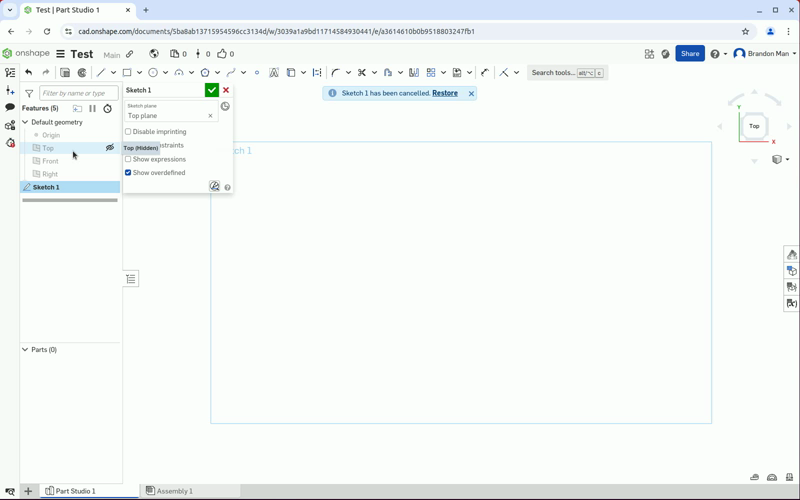
mouse_move(73, 352)
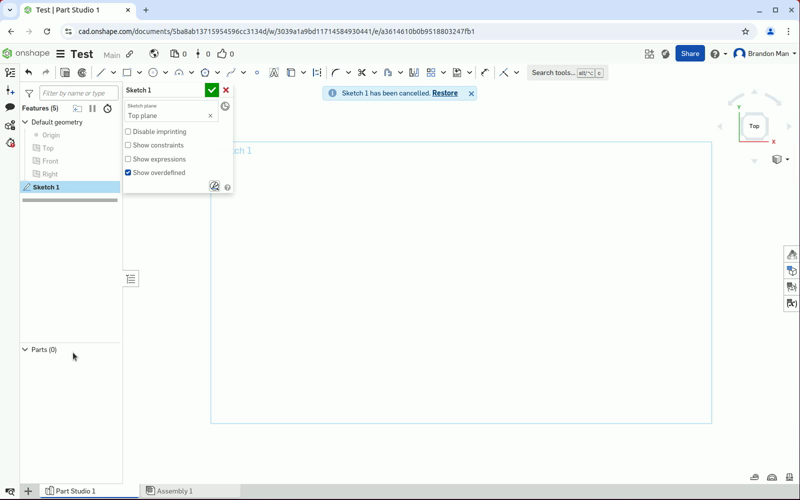
key(y)
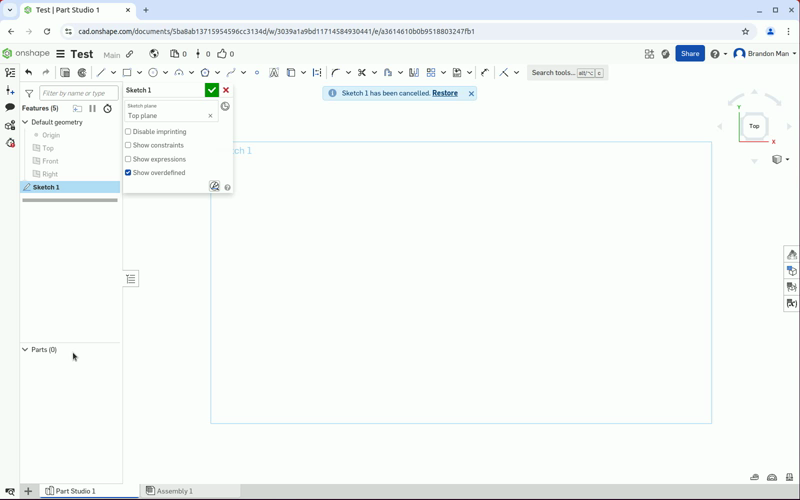
key(l)
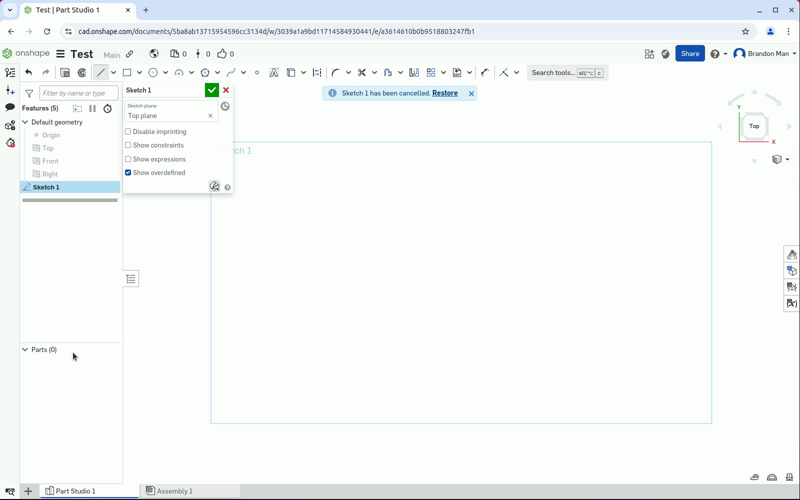
key_down(shift)
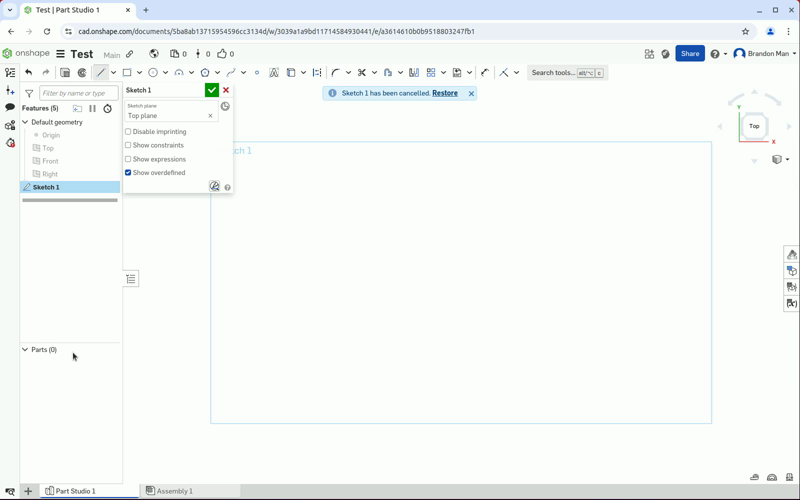
mouse_move(432, 311)
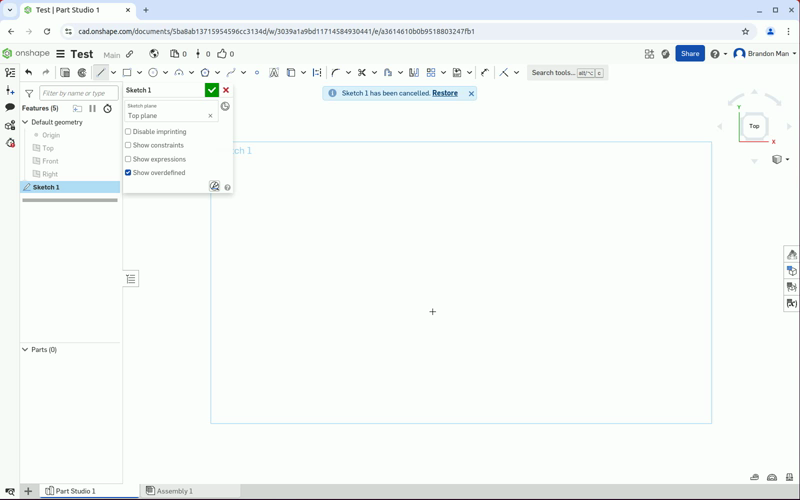
click(432, 311)
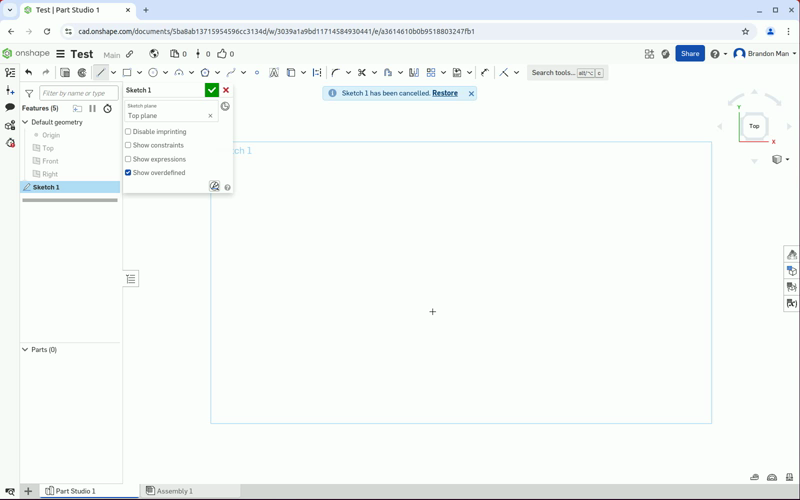
key_up(shift)
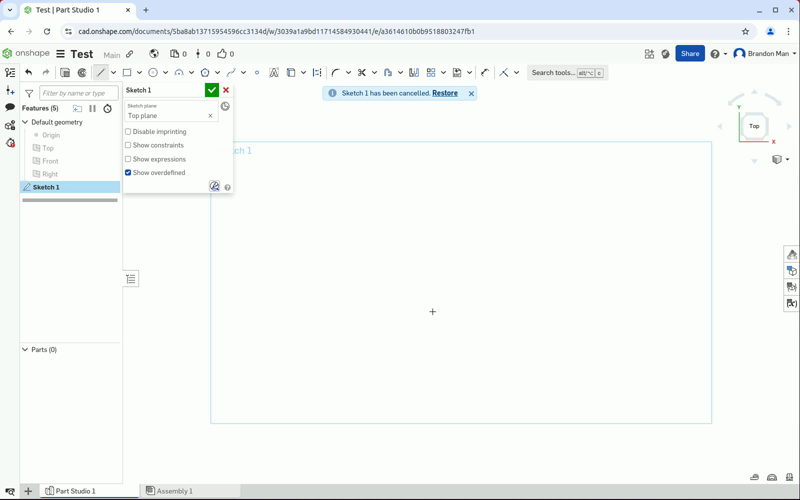
key_down(shift)
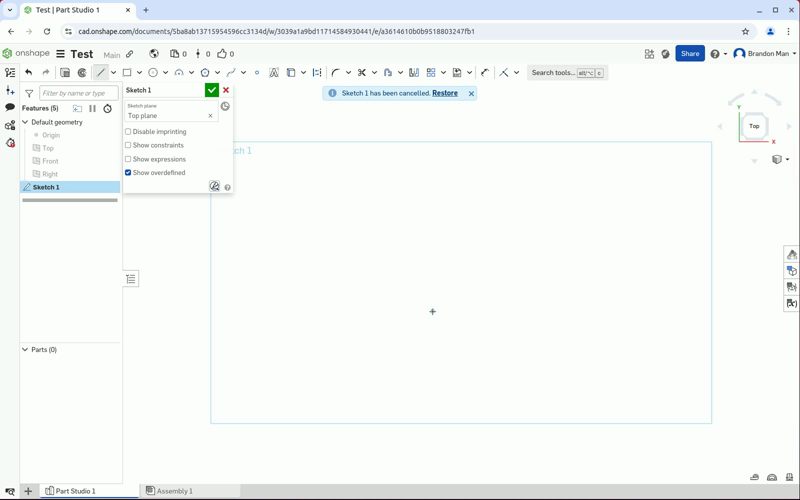
mouse_move(462, 311)
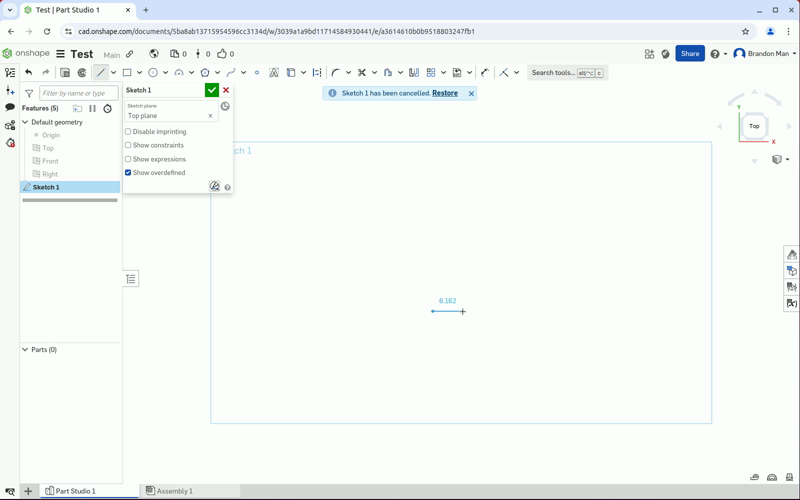
mouse_move(489, 311)
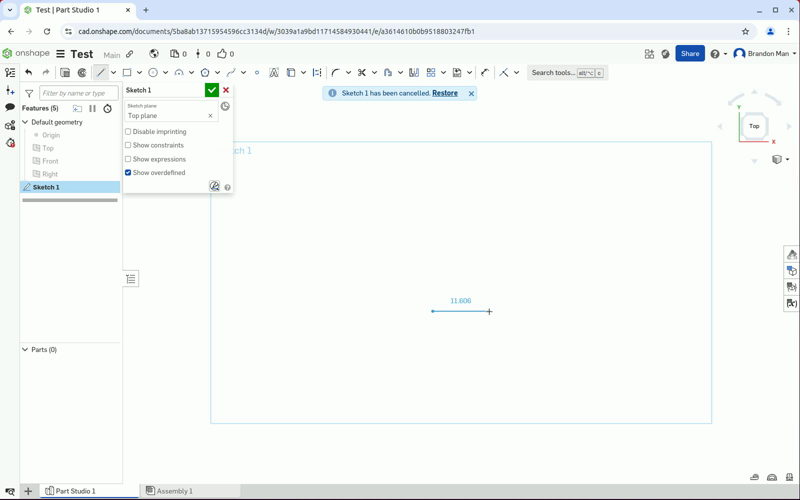
click(489, 311)
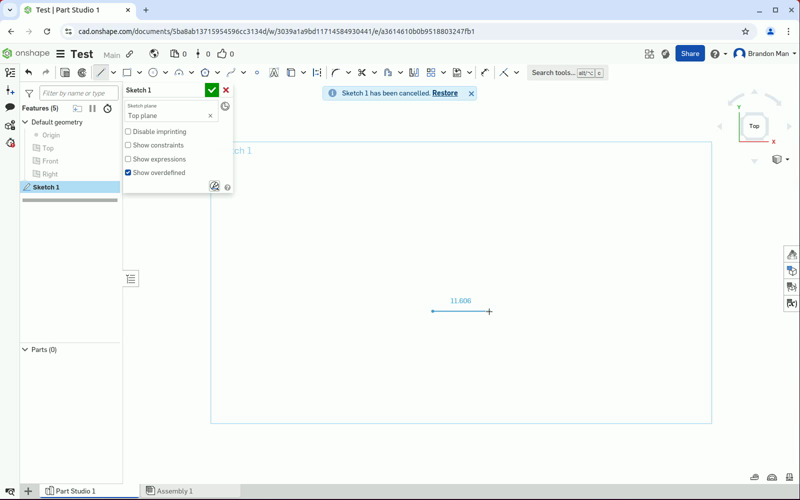
key_up(shift)
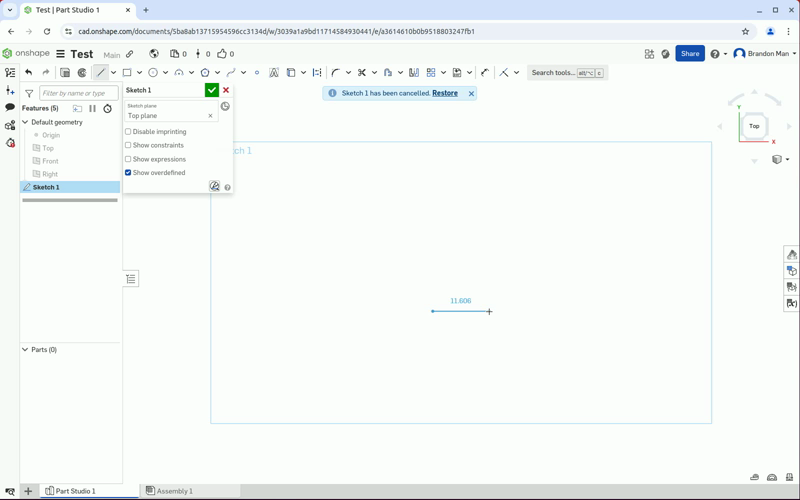
key_down(shift)
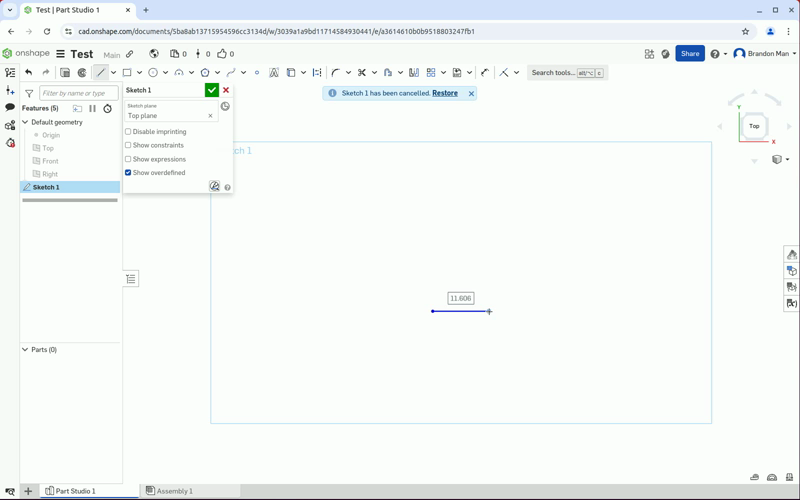
mouse_move(519, 311)
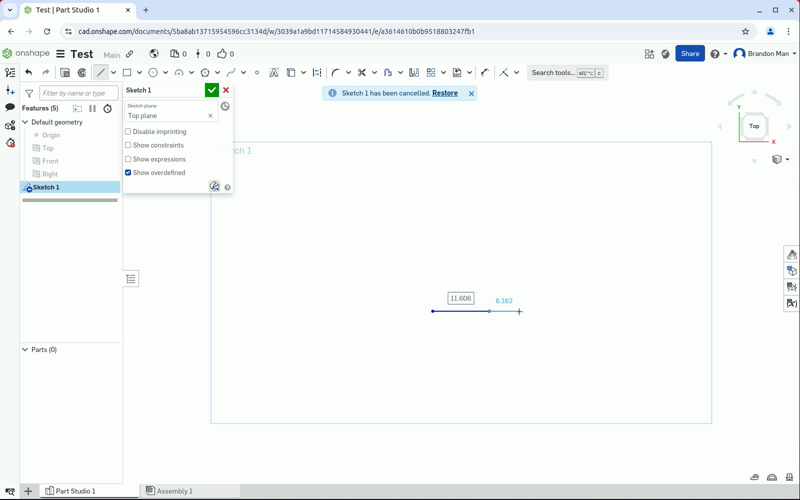
mouse_move(489, 254)
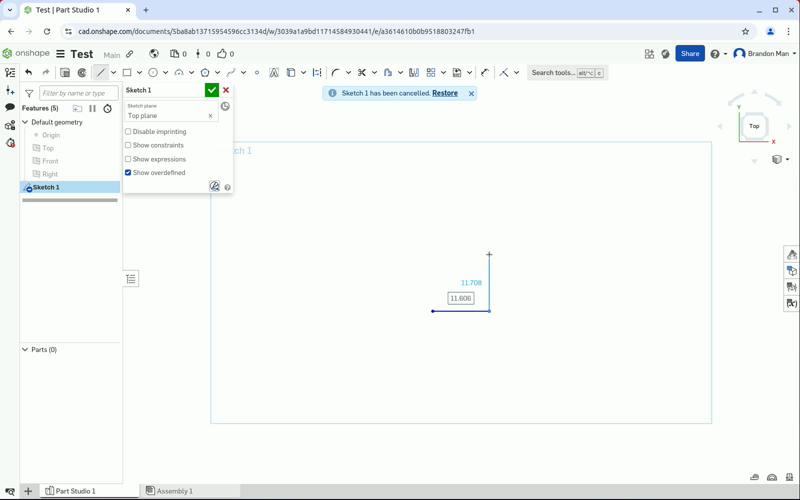
click(489, 254)
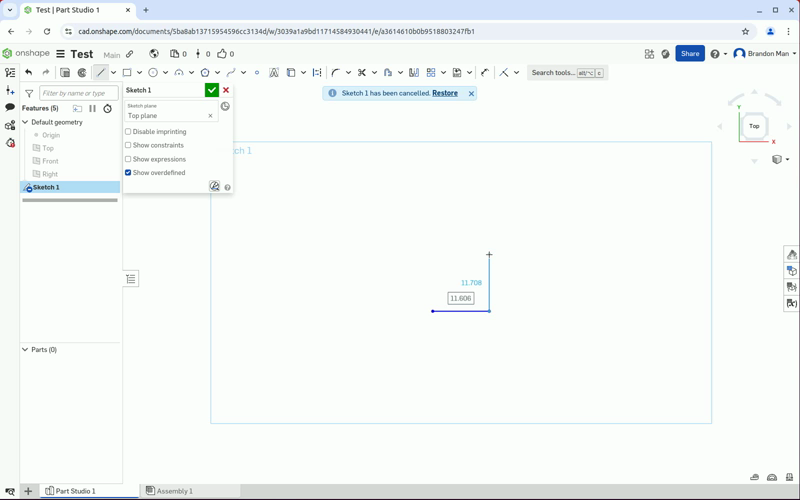
key_up(shift)
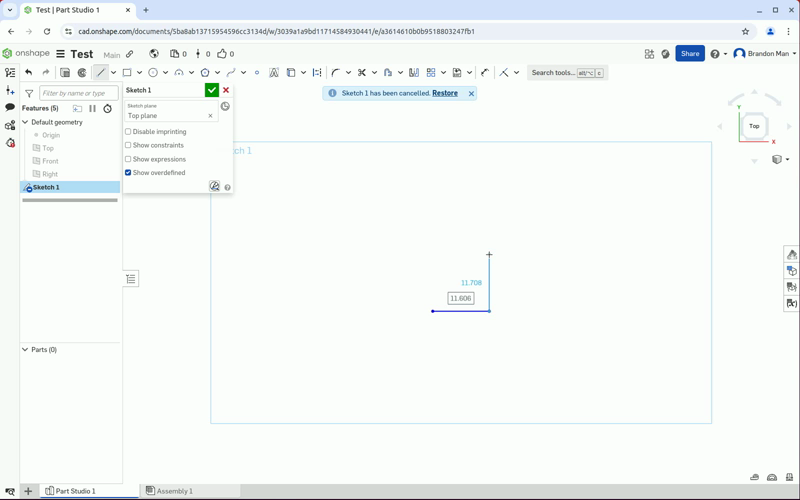
key_down(shift)
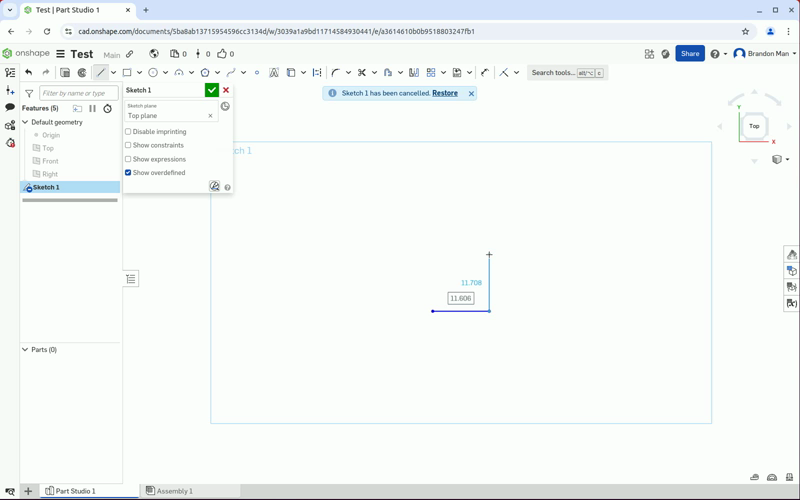
mouse_move(519, 254)
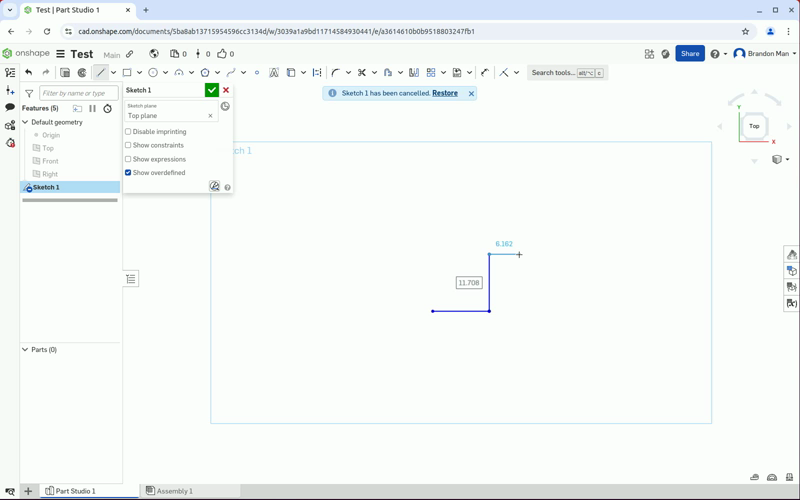
mouse_move(432, 254)
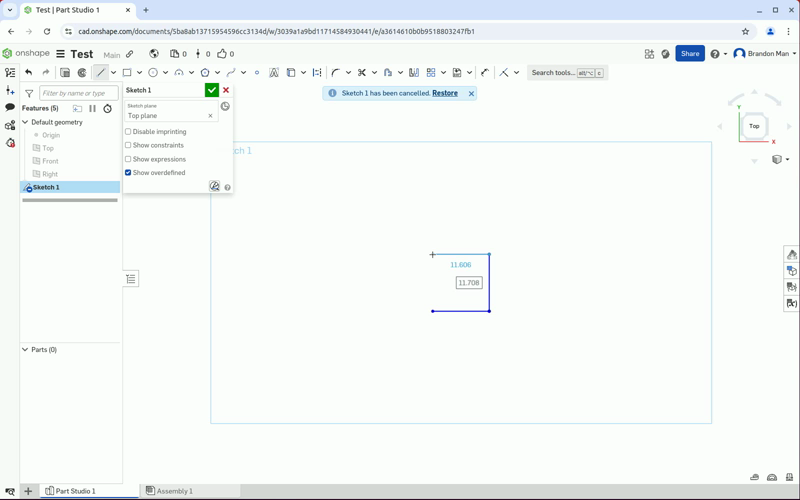
click(432, 254)
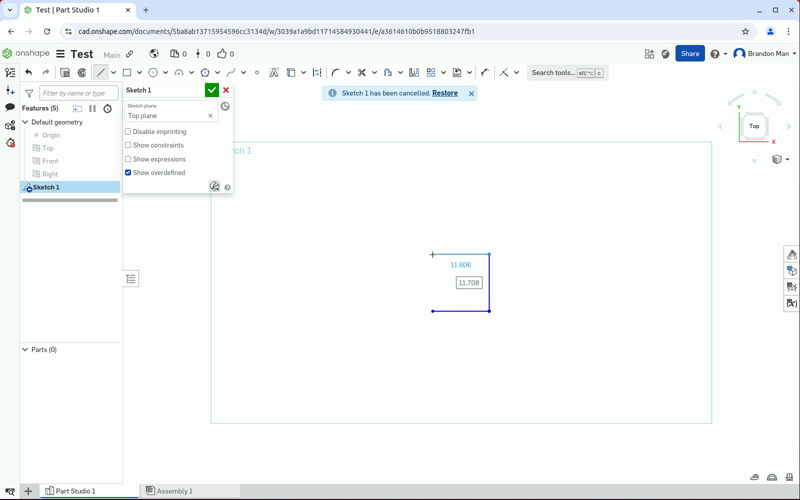
key_up(shift)
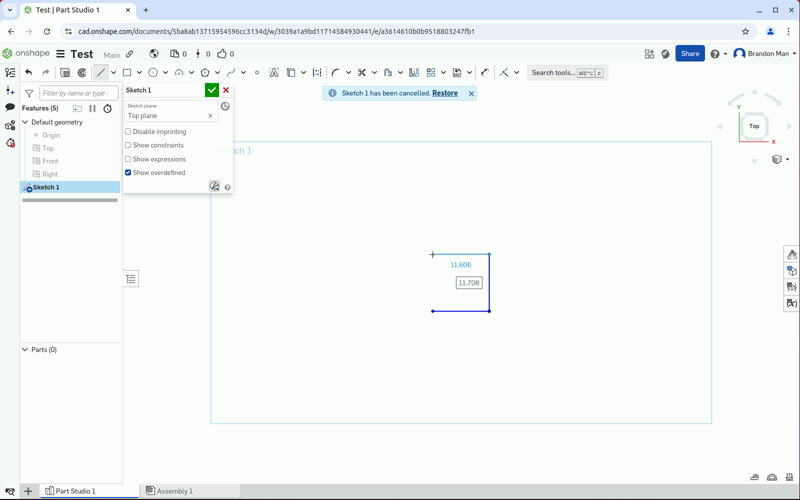
mouse_move(462, 254)
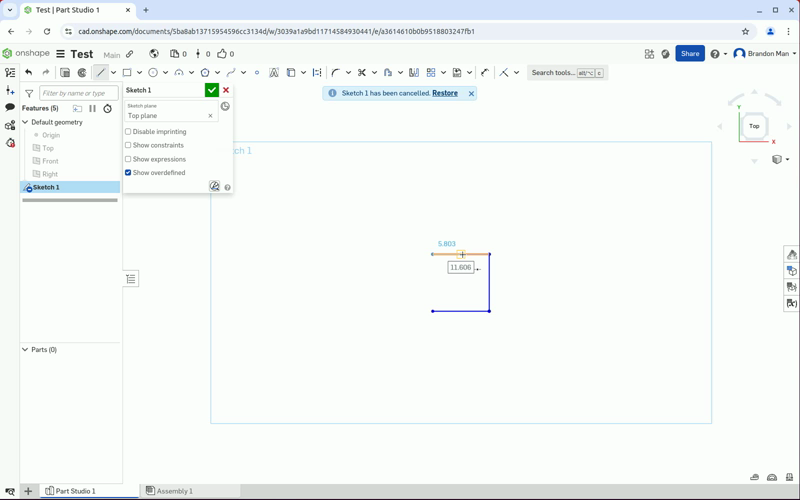
key_down(shift)
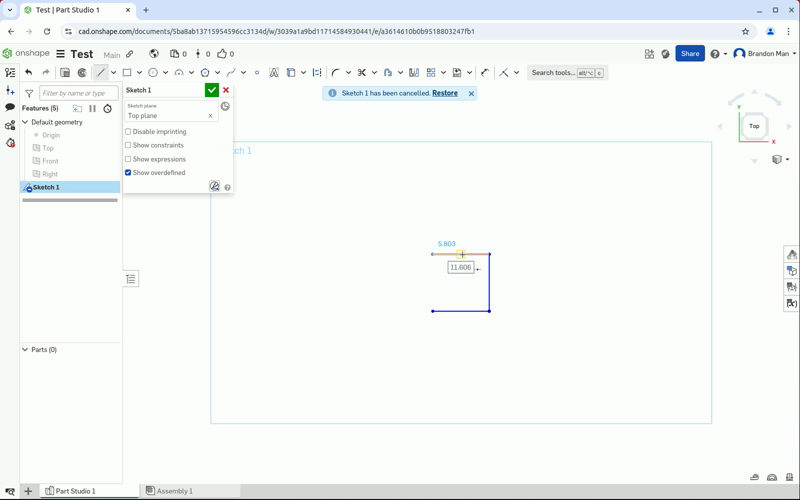
mouse_move(432, 311)
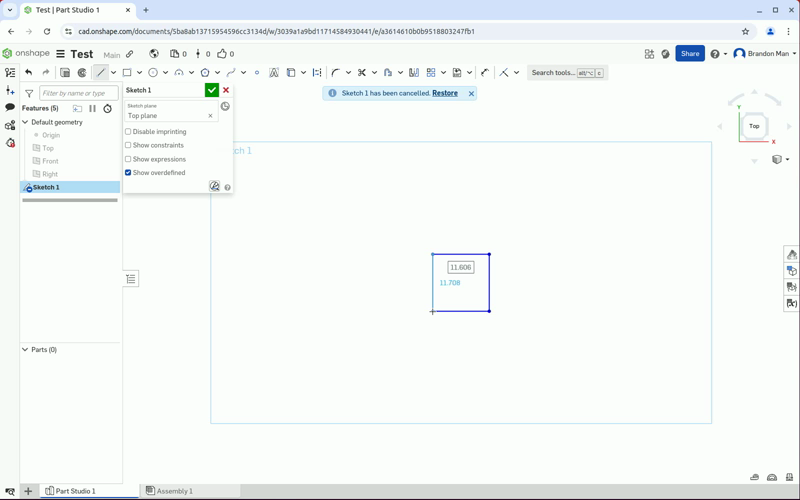
key_up(shift)
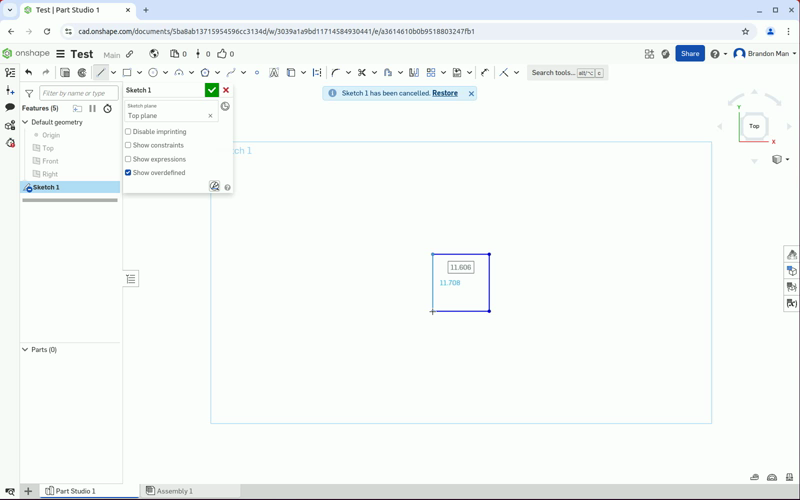
click(432, 311)
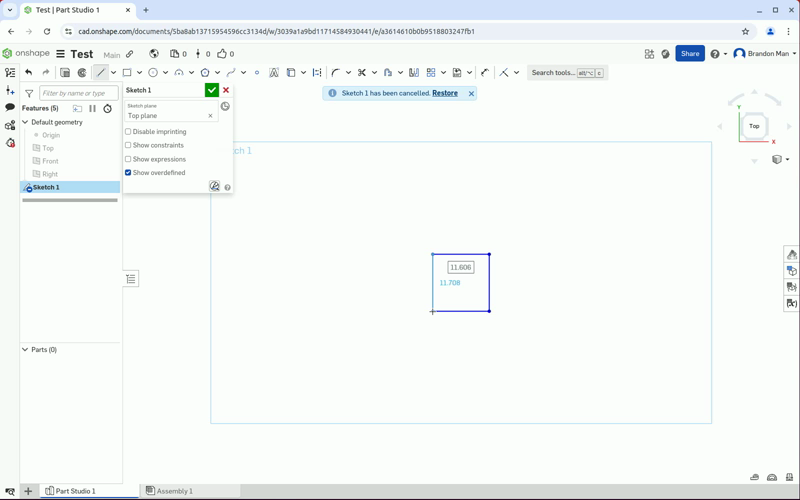
key(esc)
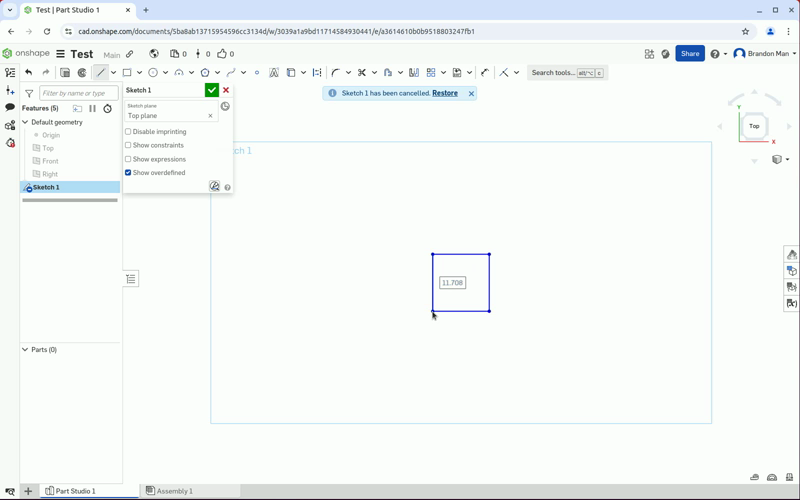
mouse_move(481, 302)
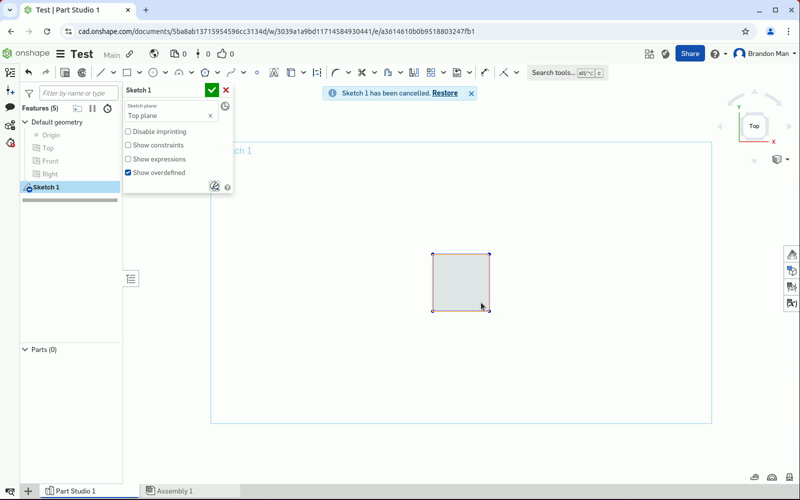
click(481, 302)
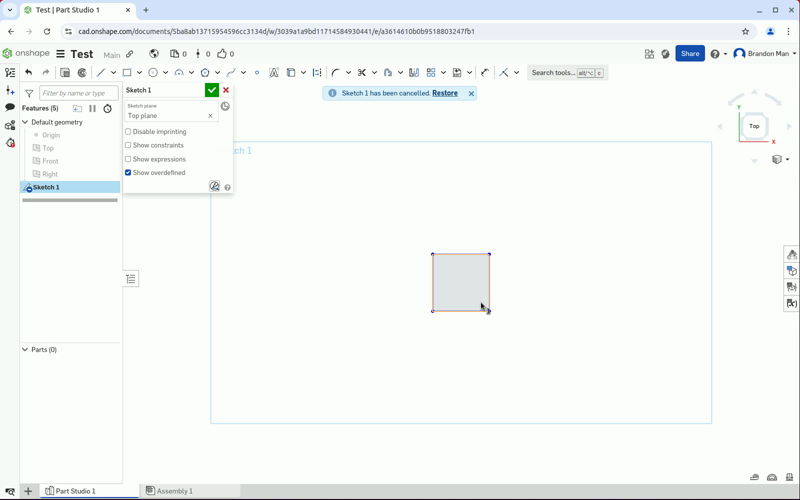
mouse_move(73, 352)
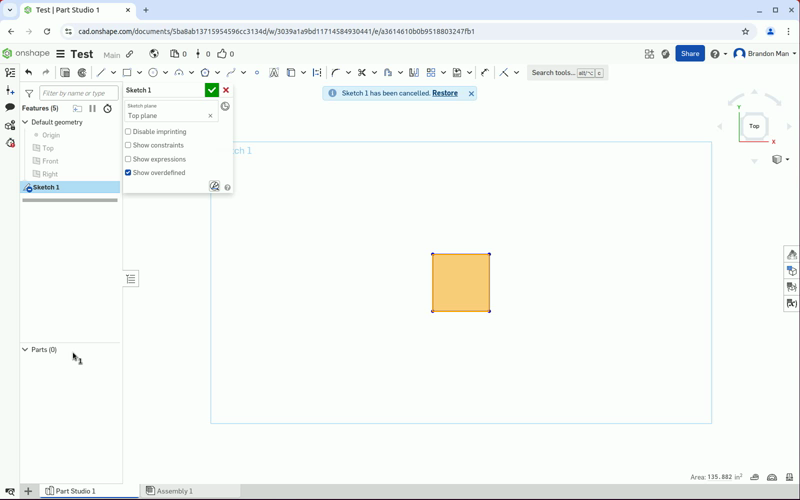
key(shift+y)
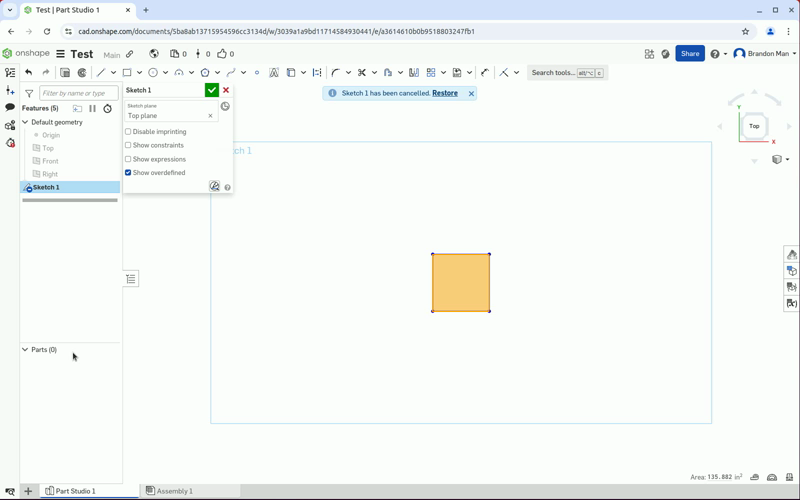
key(shift+e)
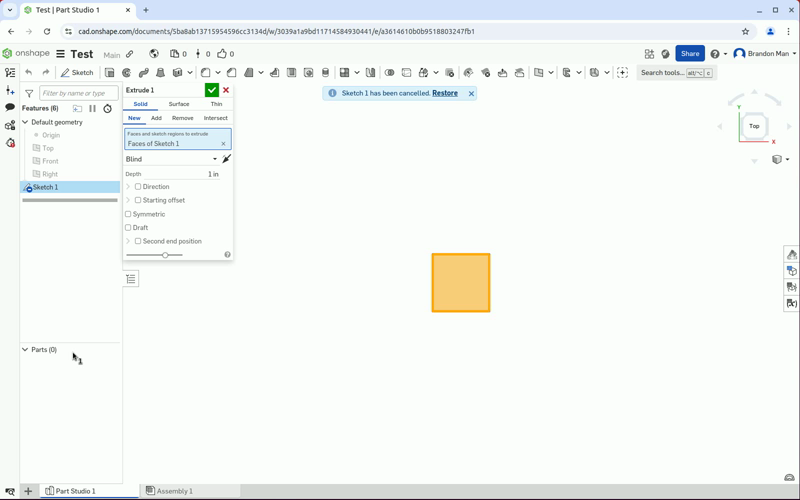
mouse_move(143, 106)
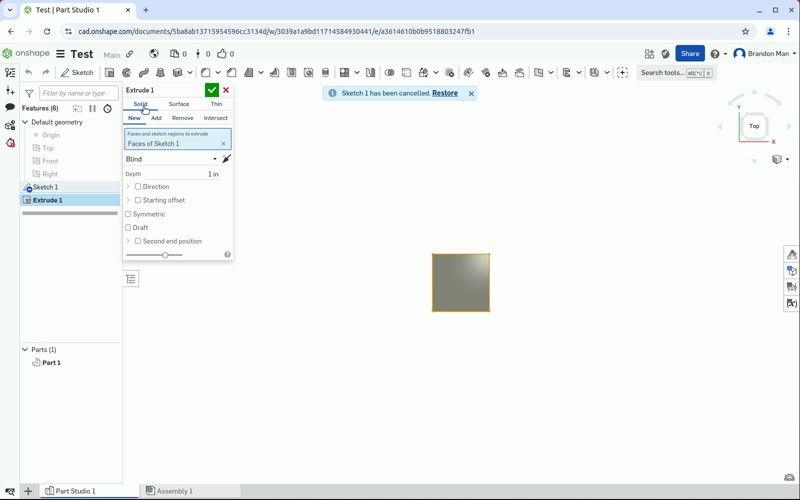
click(143, 106)
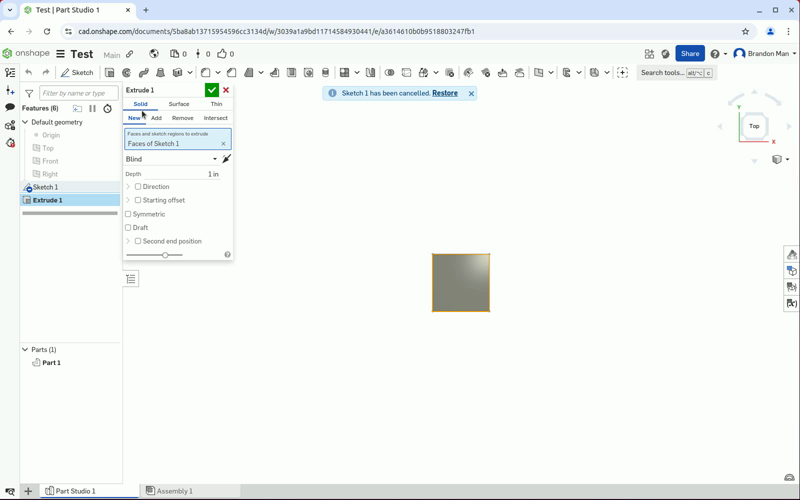
mouse_move(137, 120)
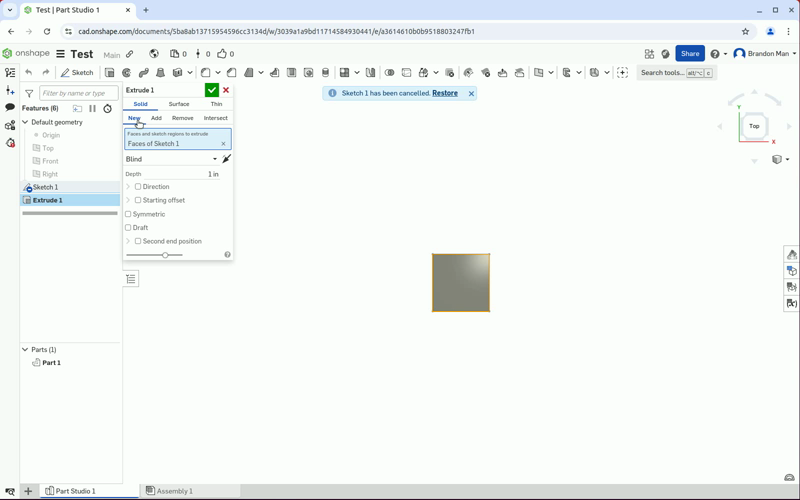
click(137, 120)
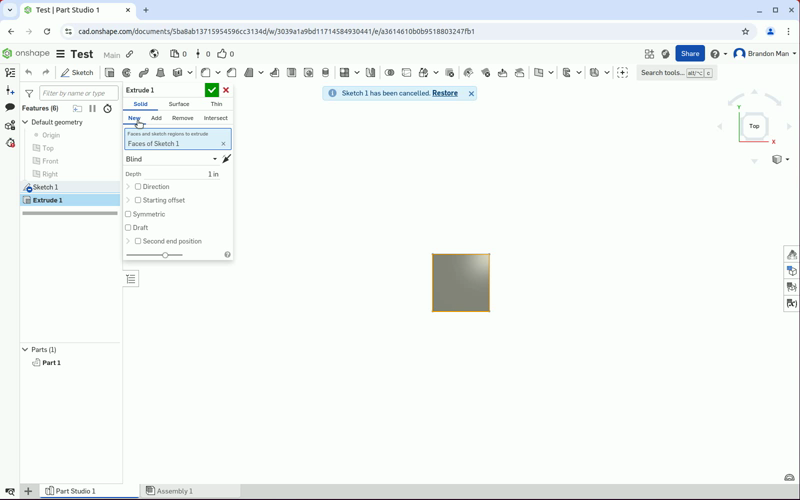
key(tab, 4)
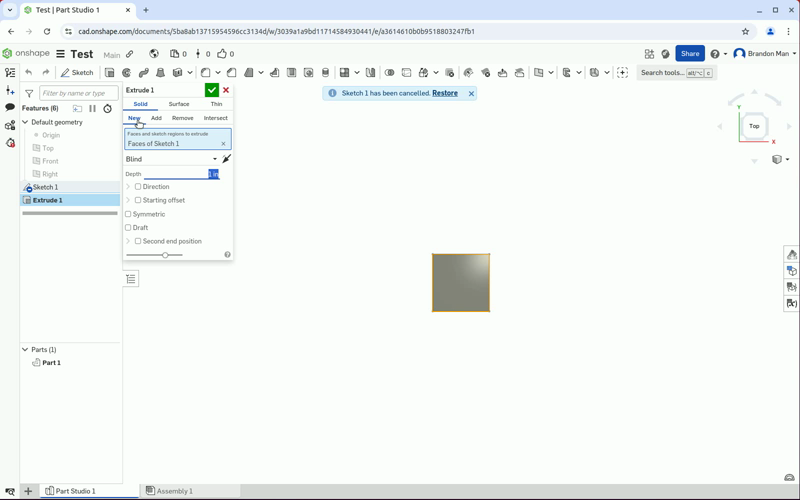
text(23.108)
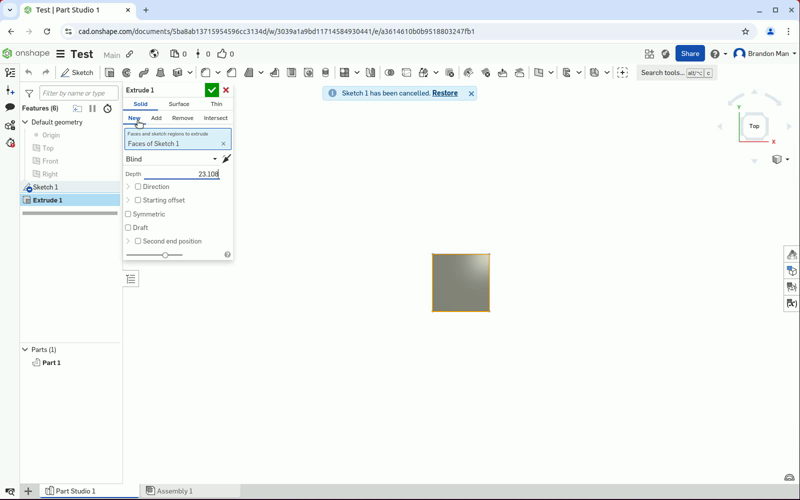
key(enter)
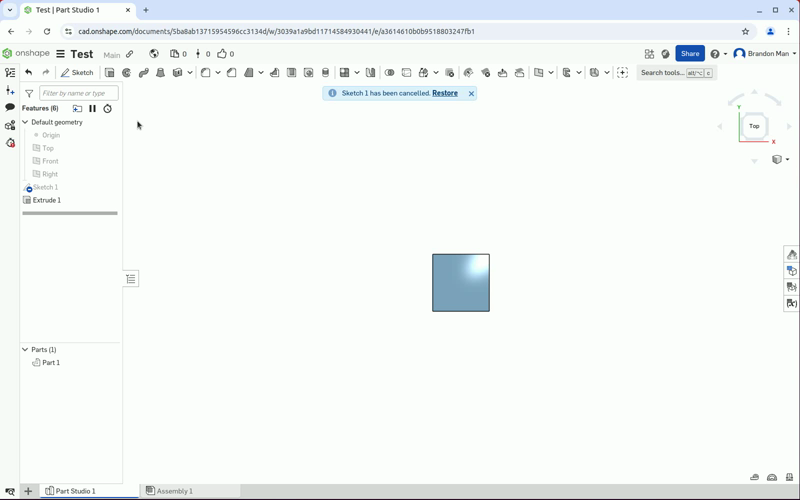
key(shift+h)
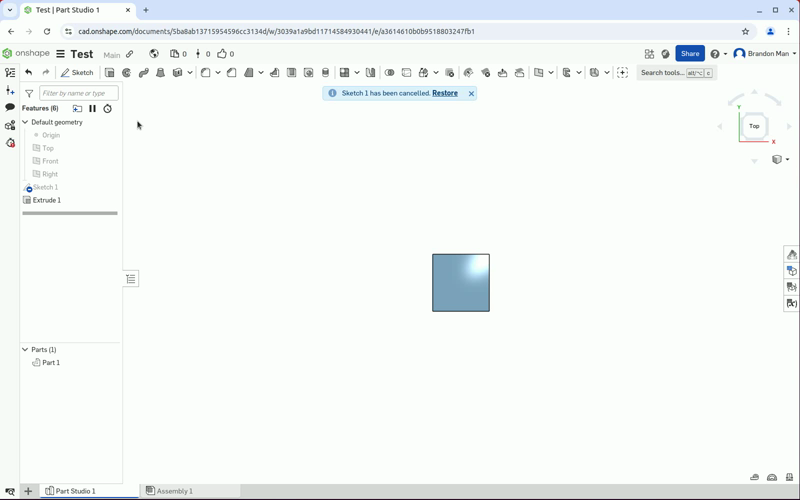
key(shift+h)
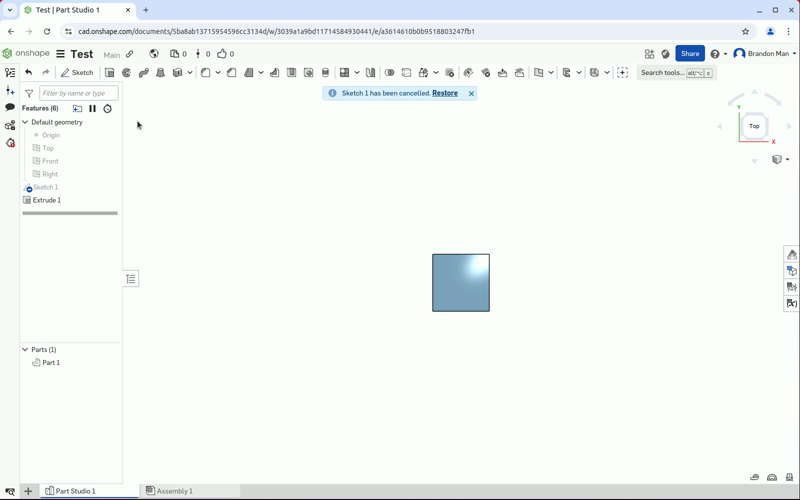
mouse_move(73, 189)
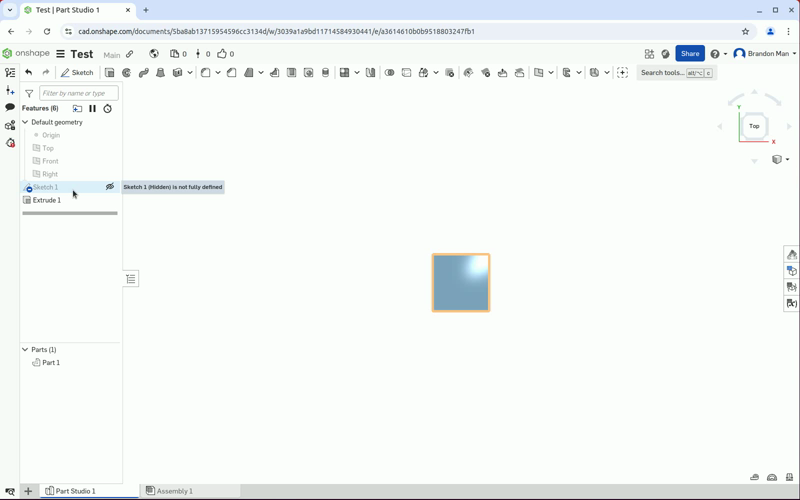
click(73, 189)
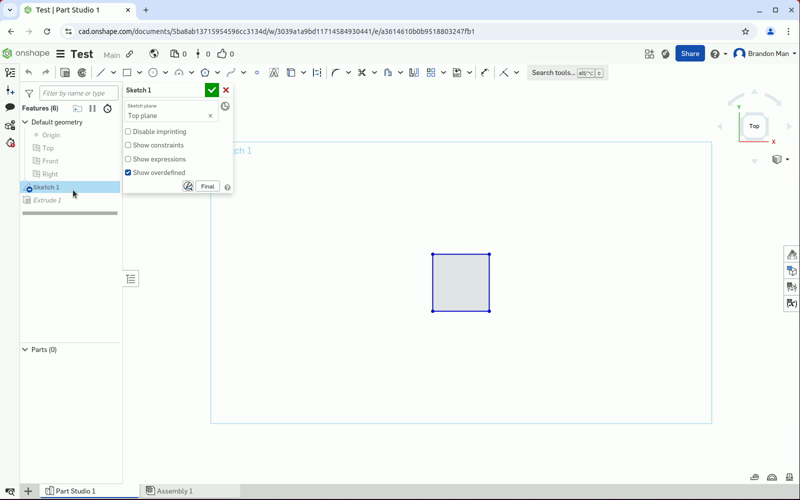
mouse_move(229, 92)
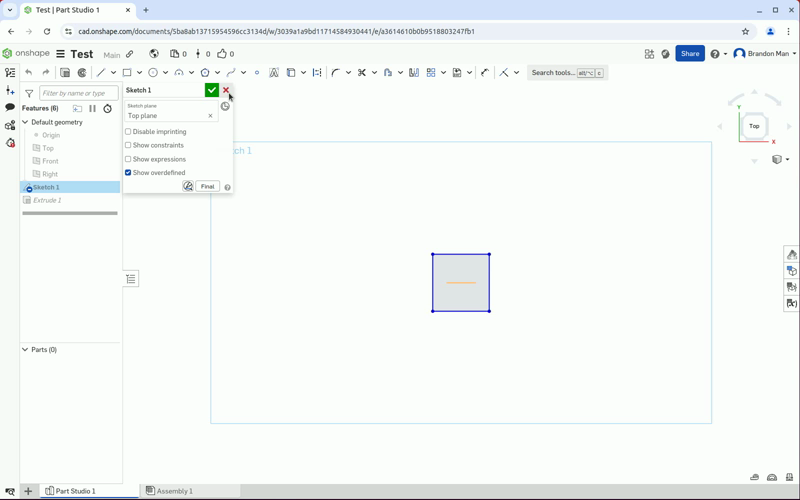
click(229, 92)
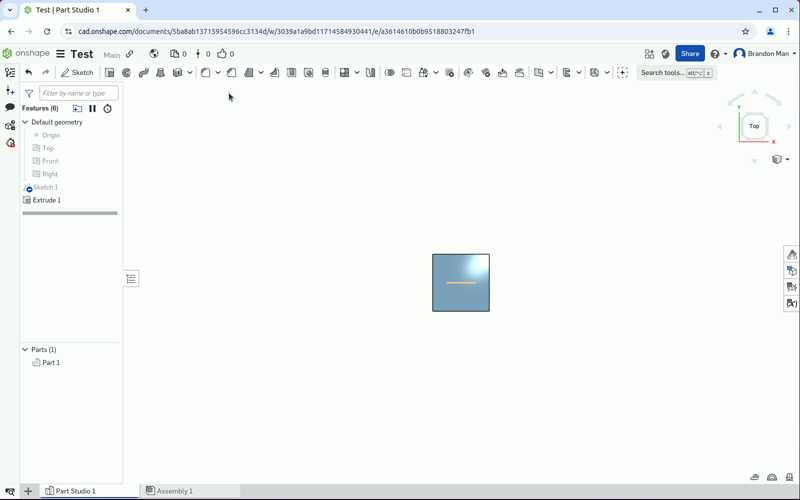
mouse_move(541, 75)
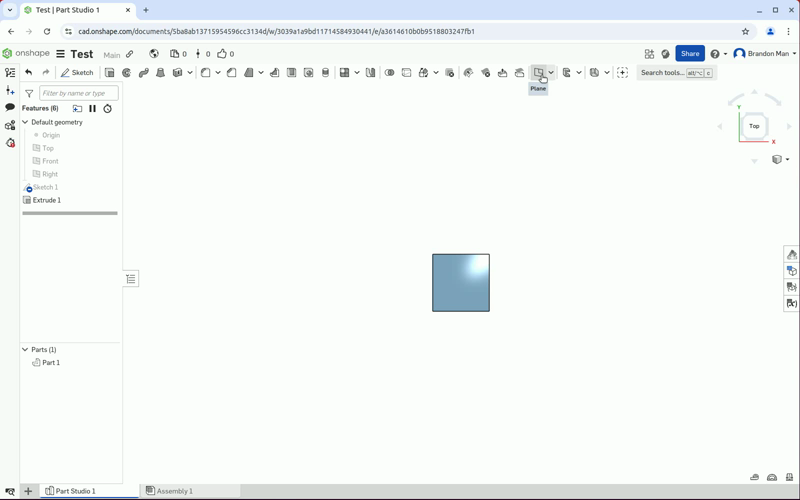
click(541, 75)
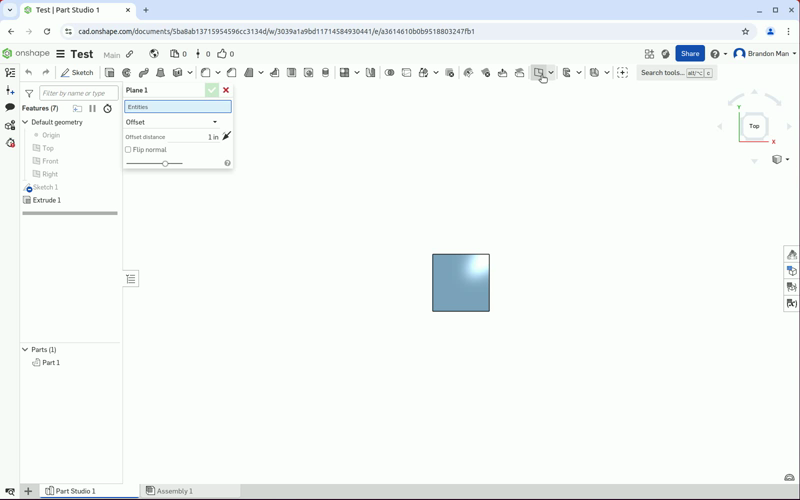
mouse_move(73, 150)
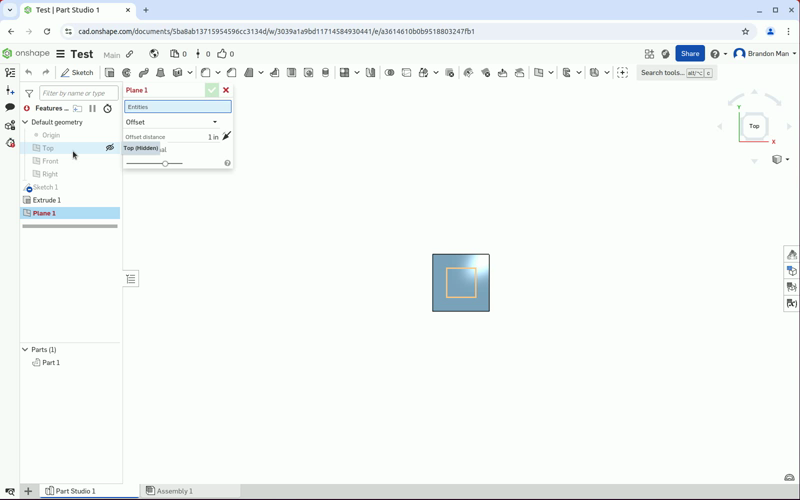
click(73, 150)
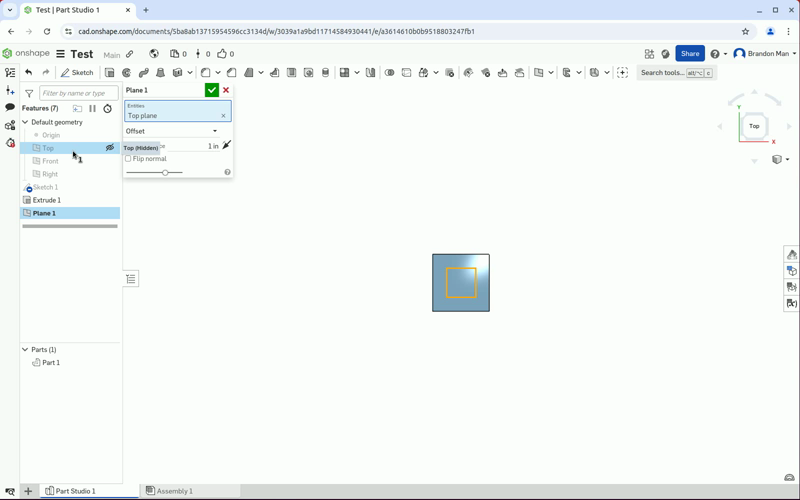
key(tab, 2)
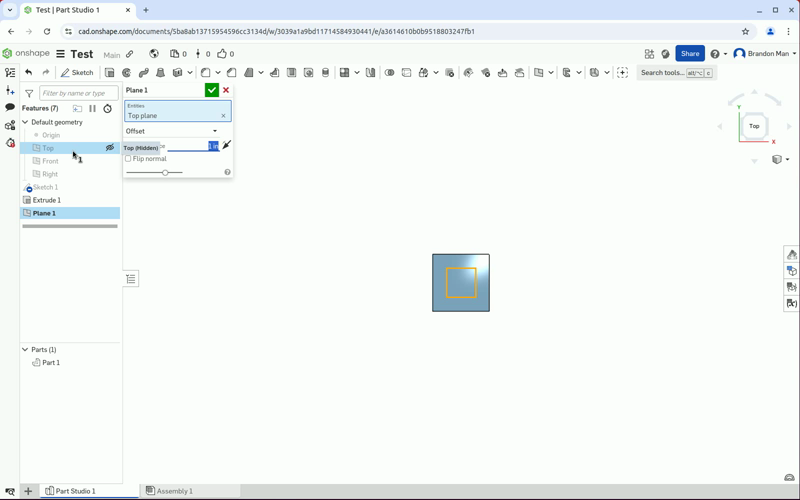
text(23.108)
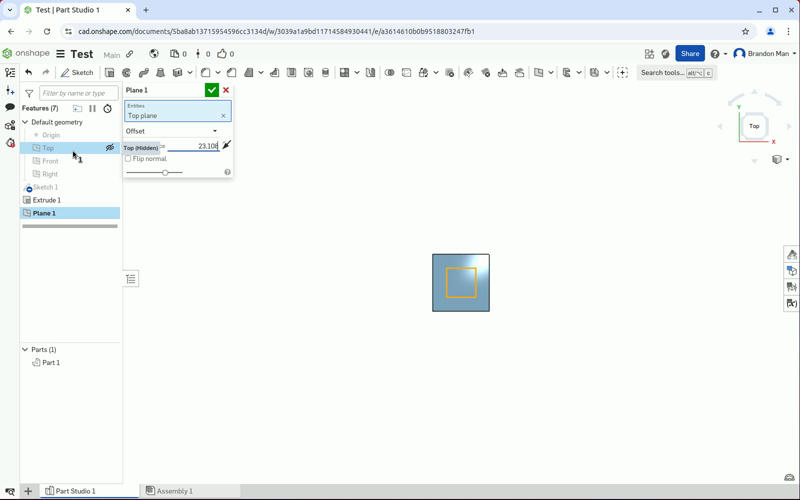
key(enter, 2)
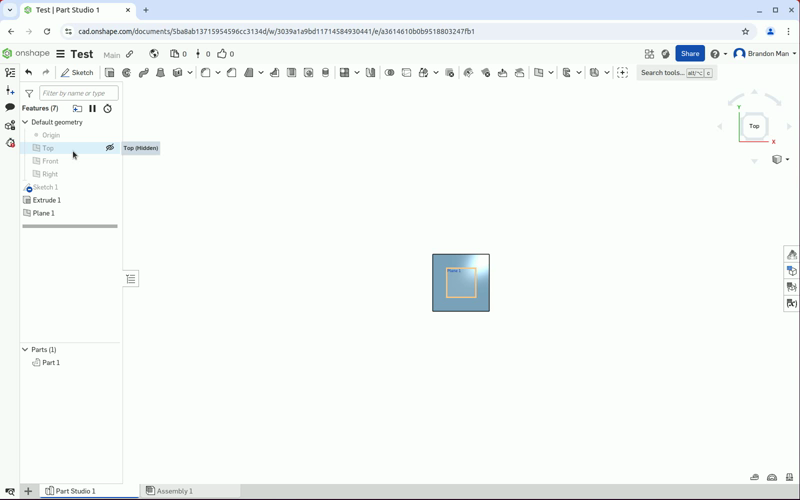
key(shift+s)
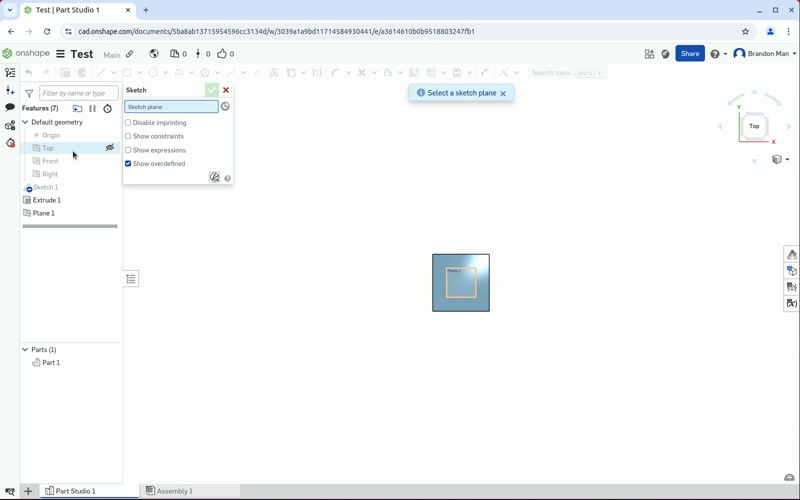
mouse_move(73, 215)
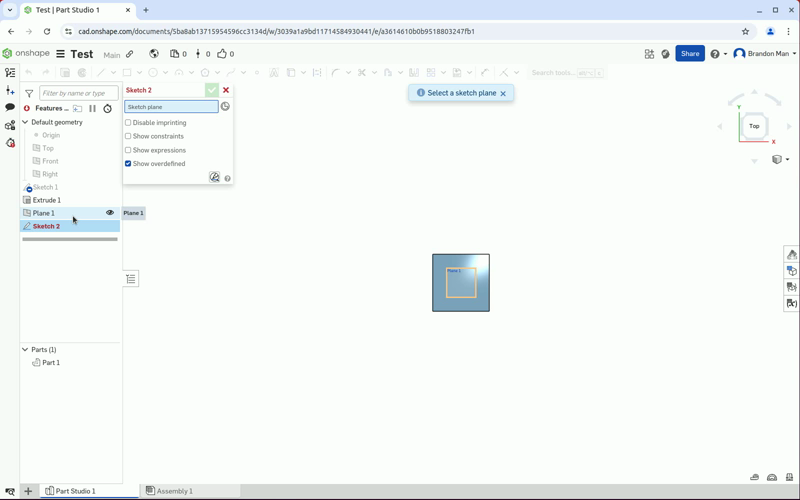
click(73, 215)
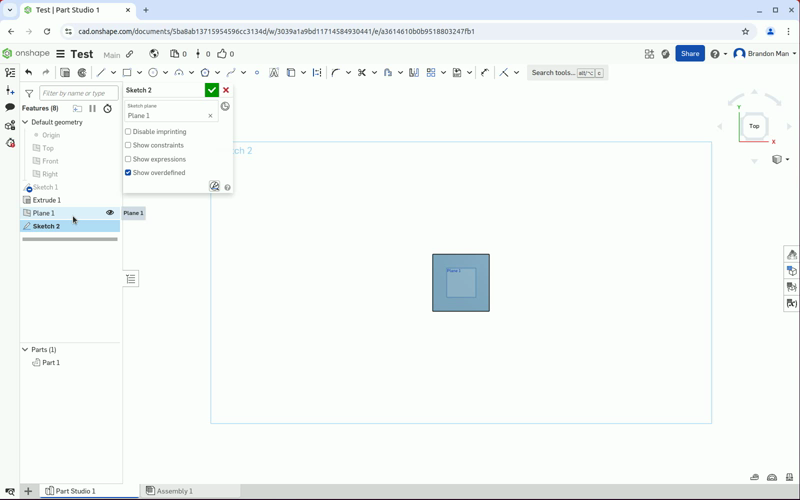
mouse_move(73, 352)
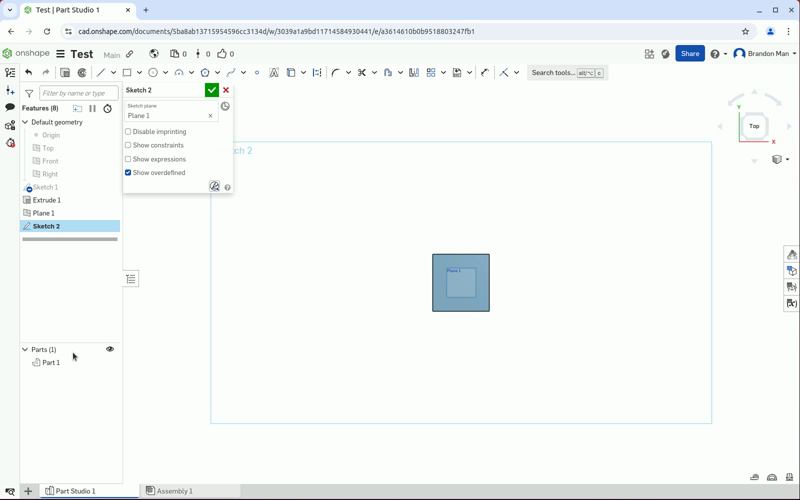
key(y)
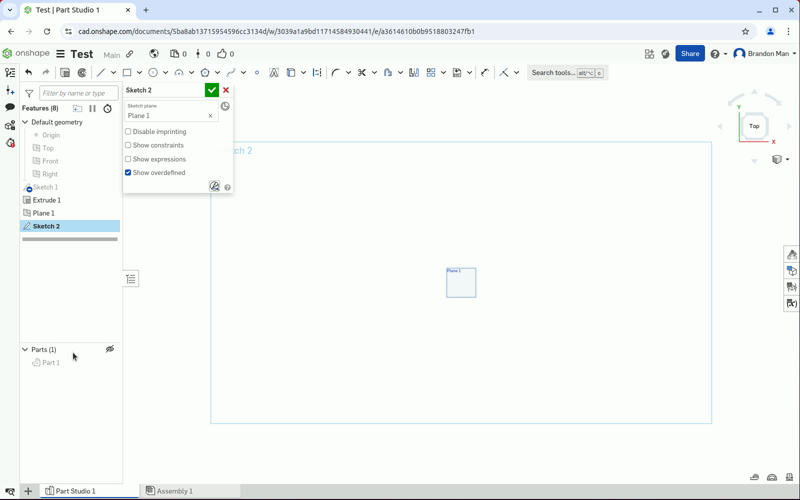
key(l)
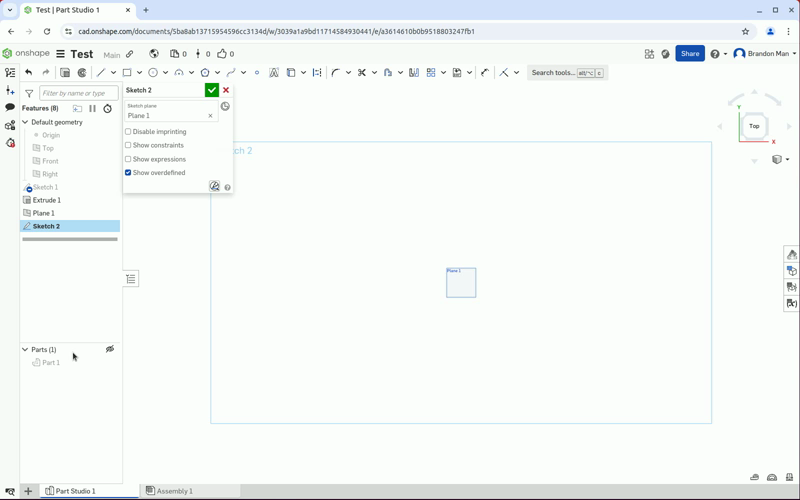
key_down(shift)
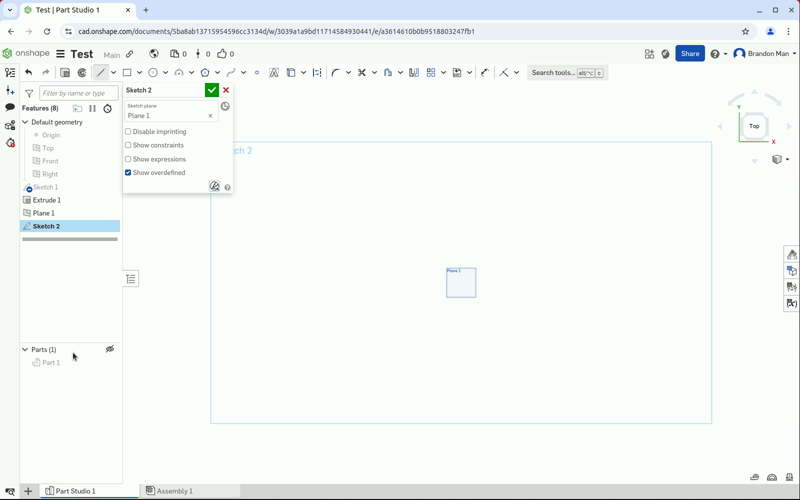
mouse_move(433, 309)
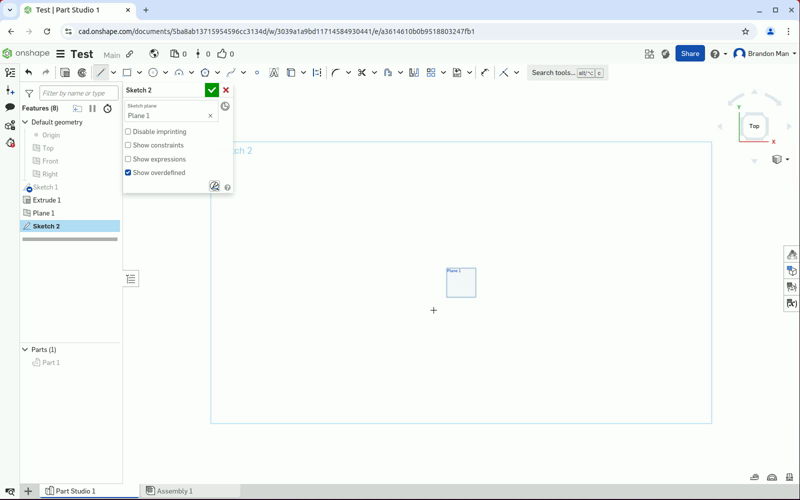
click(433, 309)
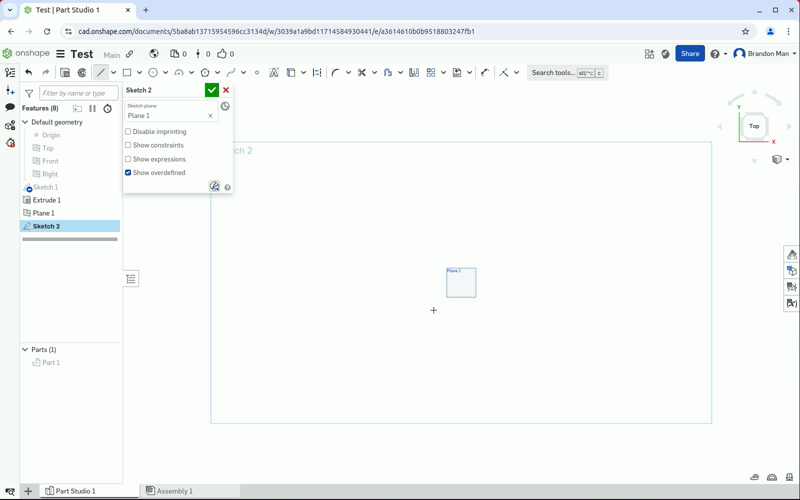
key_up(shift)
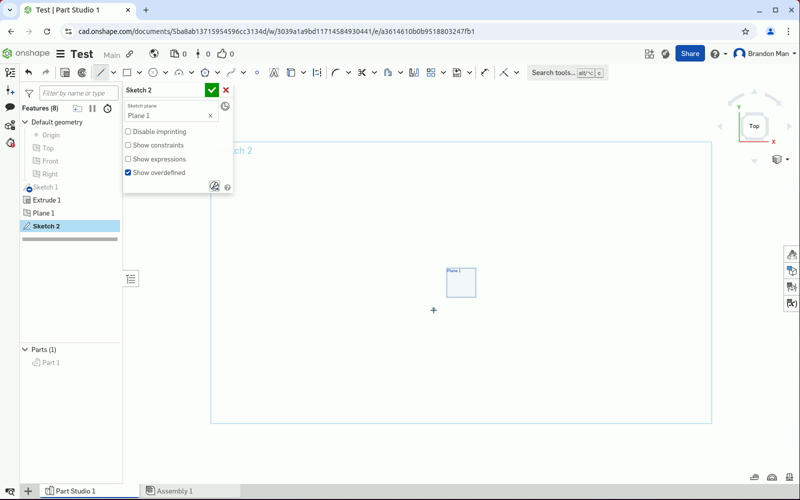
key_down(shift)
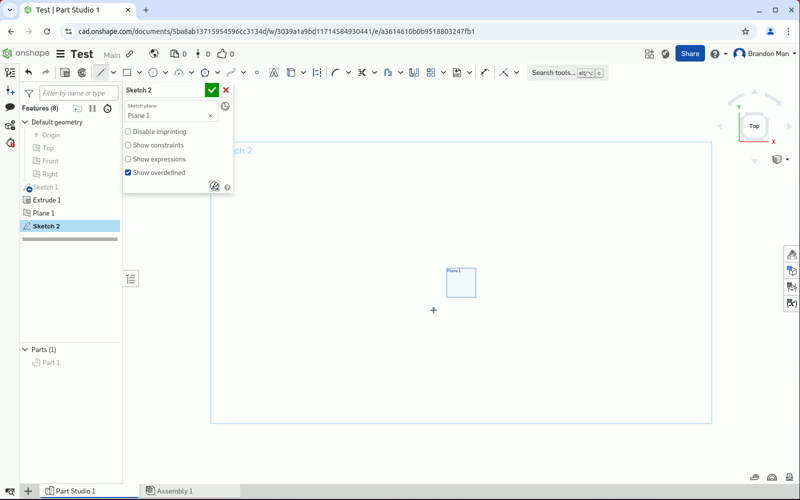
mouse_move(463, 309)
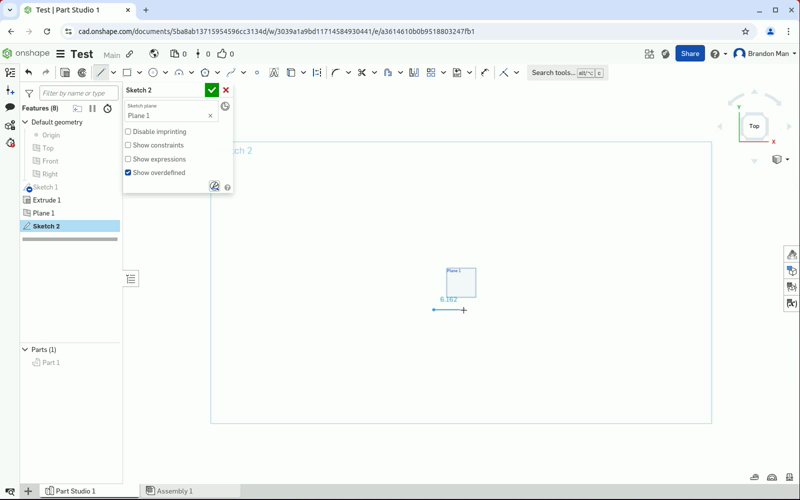
mouse_move(488, 309)
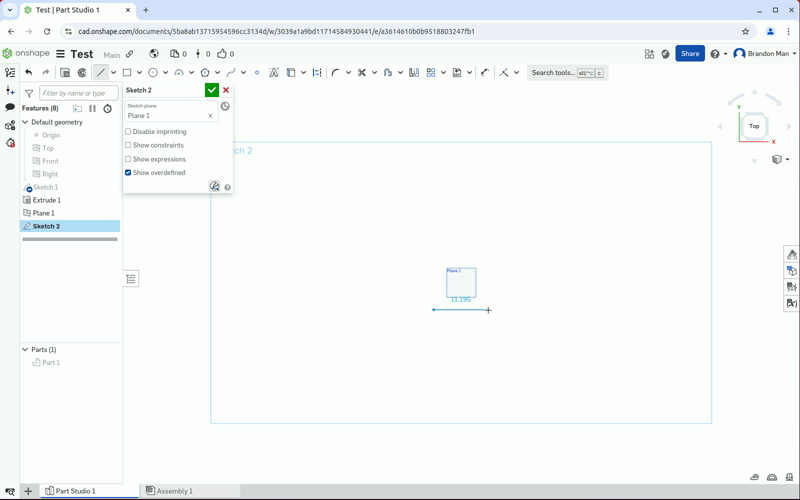
click(488, 309)
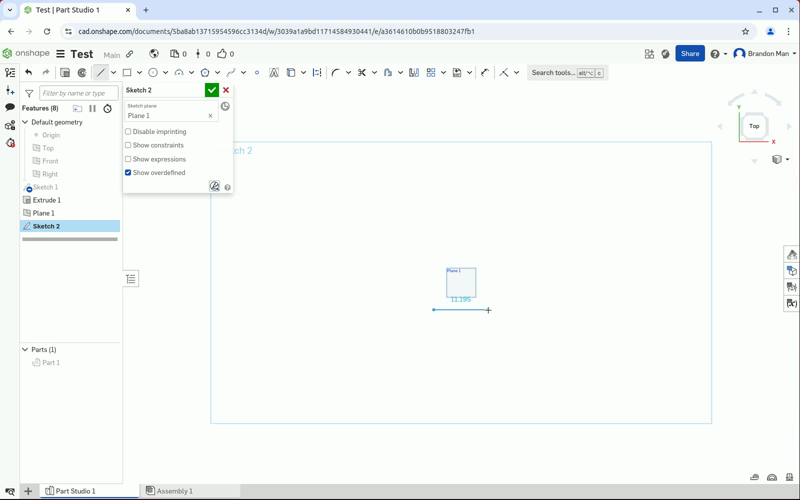
key_up(shift)
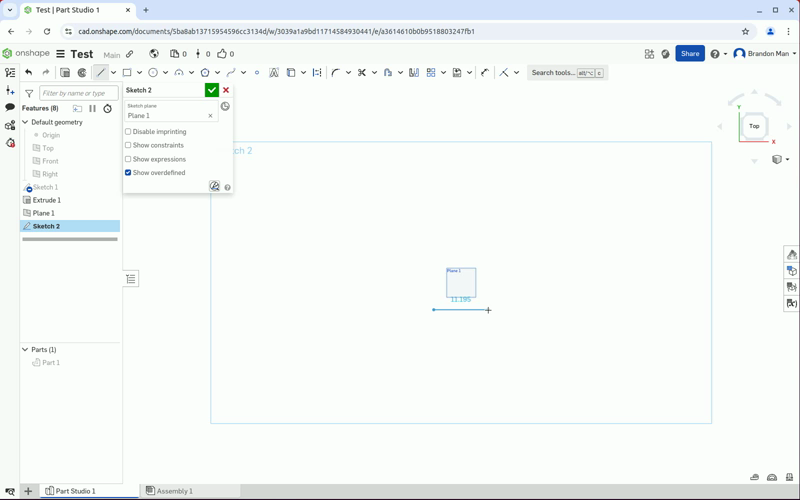
key_down(shift)
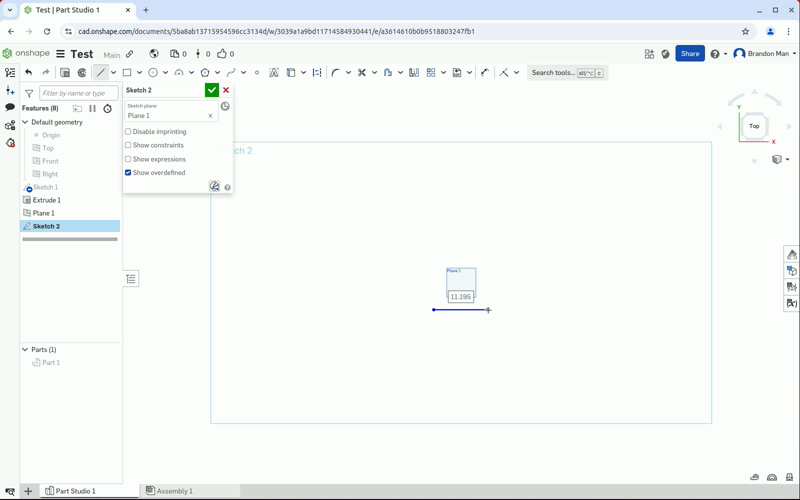
mouse_move(518, 309)
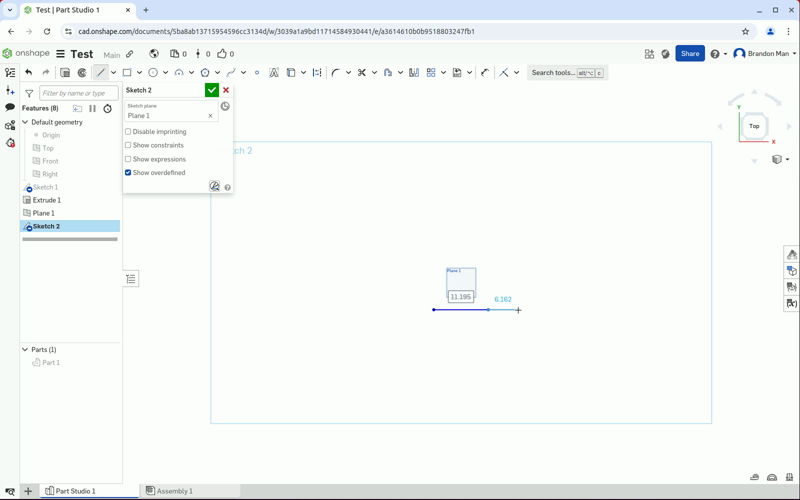
mouse_move(488, 255)
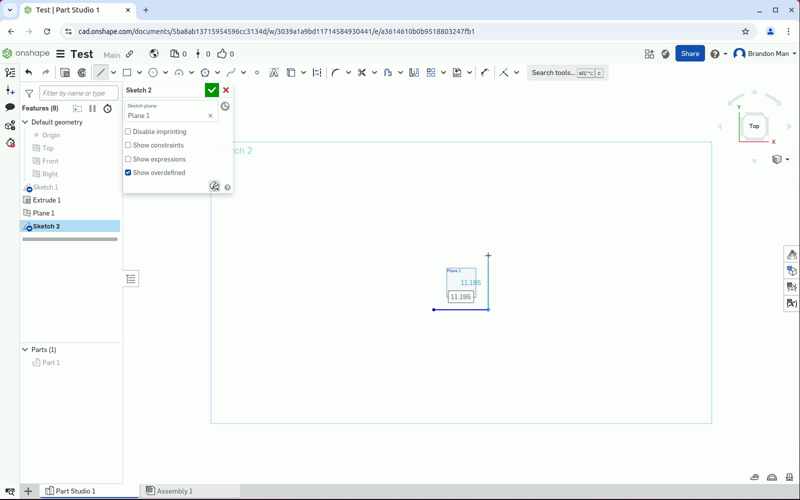
click(488, 255)
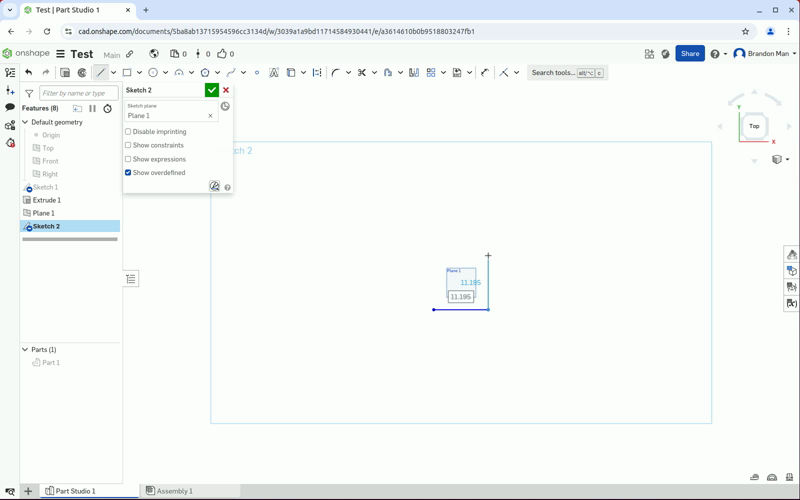
key_up(shift)
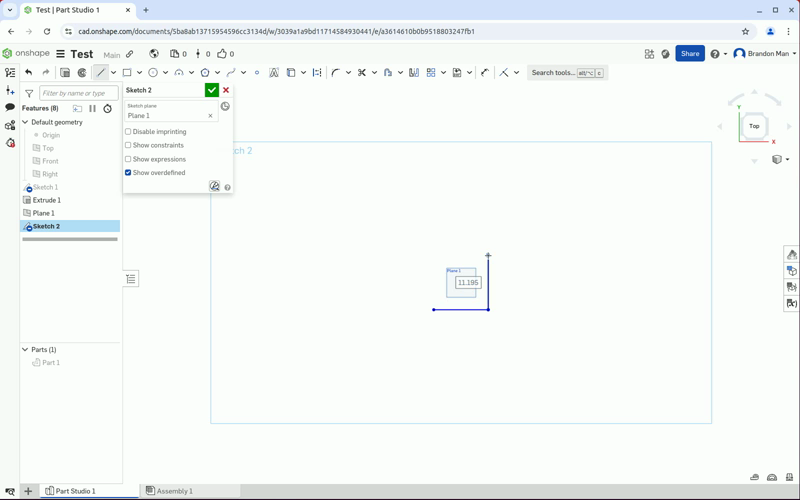
key_down(shift)
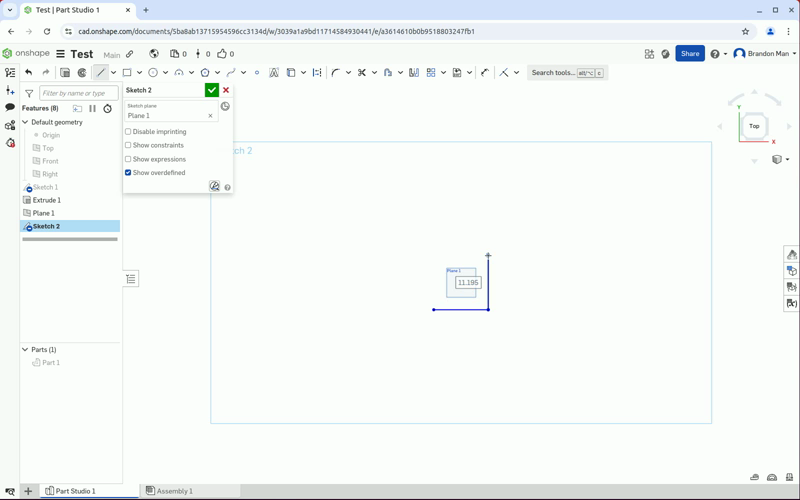
mouse_move(518, 255)
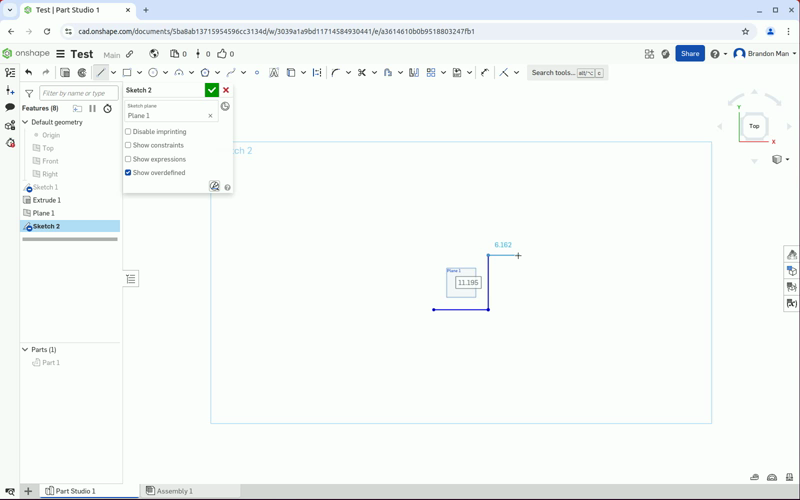
mouse_move(433, 255)
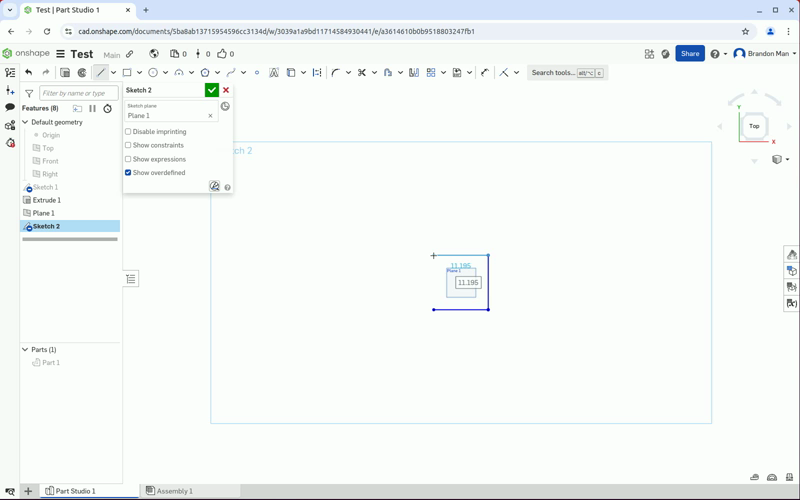
click(433, 255)
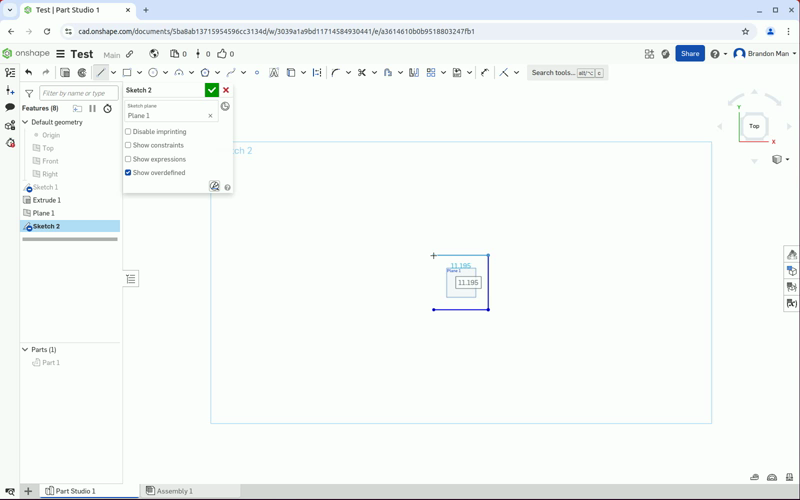
key_up(shift)
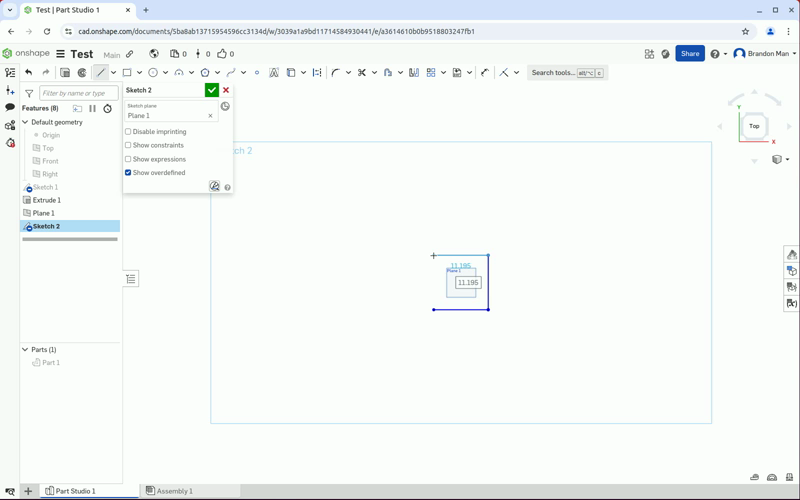
mouse_move(463, 255)
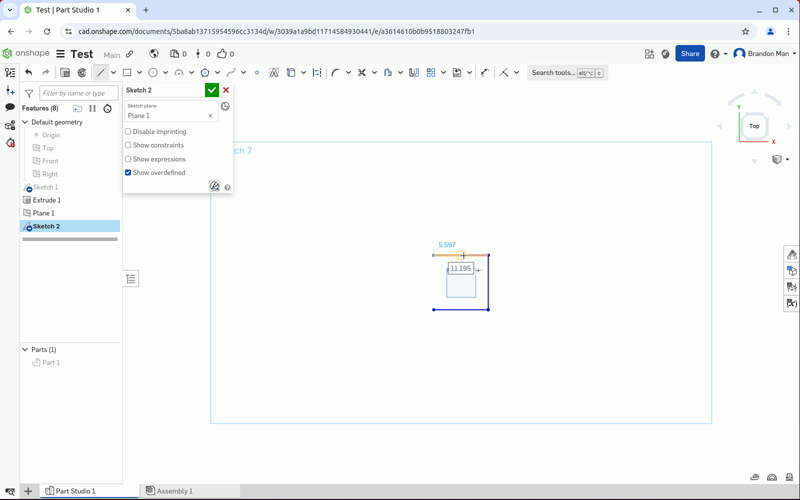
key_down(shift)
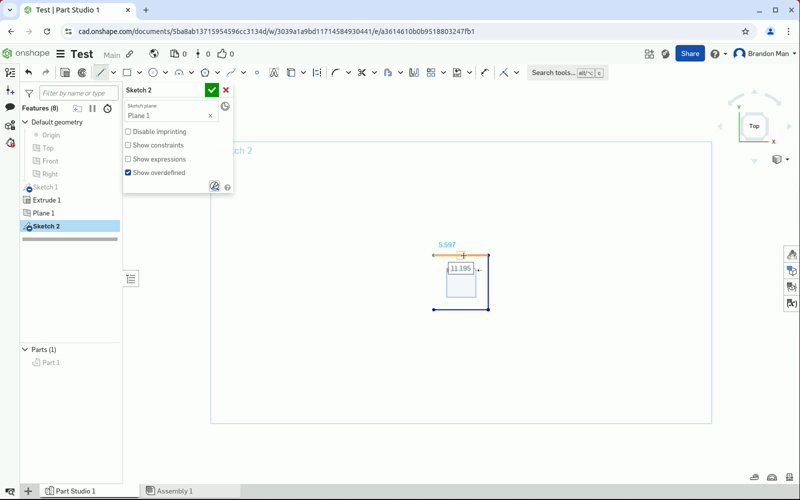
mouse_move(433, 309)
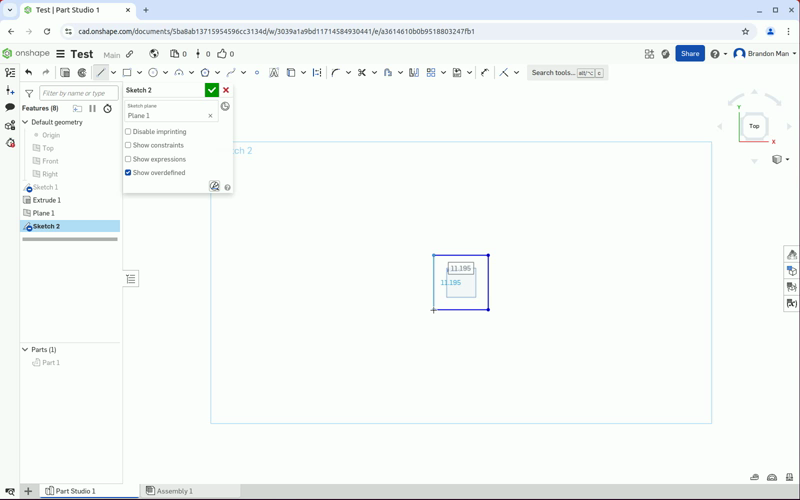
key_up(shift)
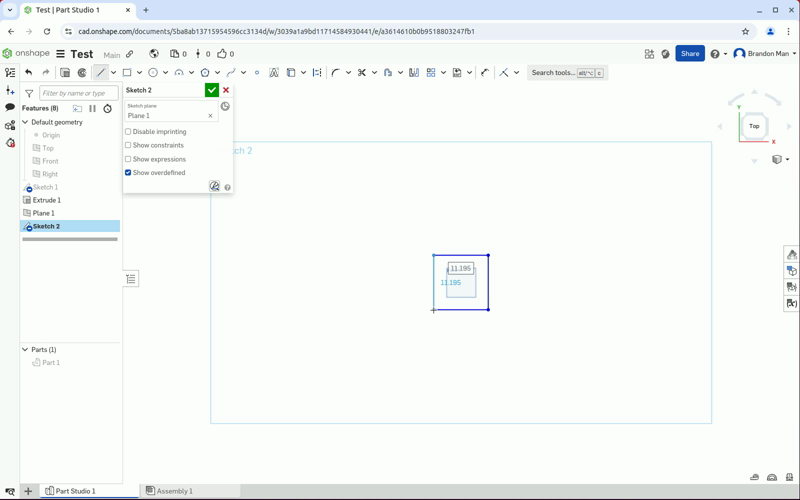
click(433, 309)
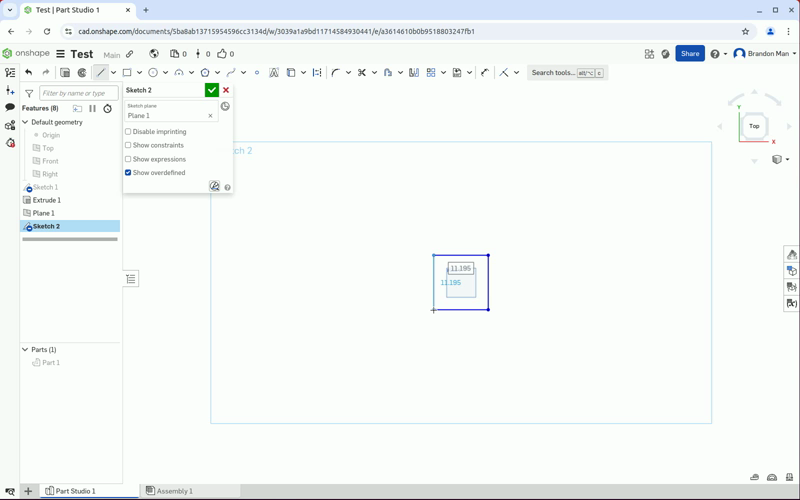
key(esc)
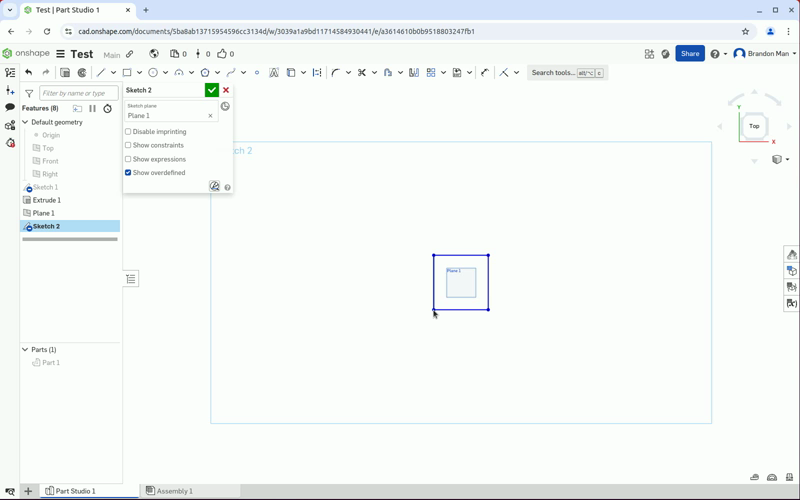
mouse_move(481, 258)
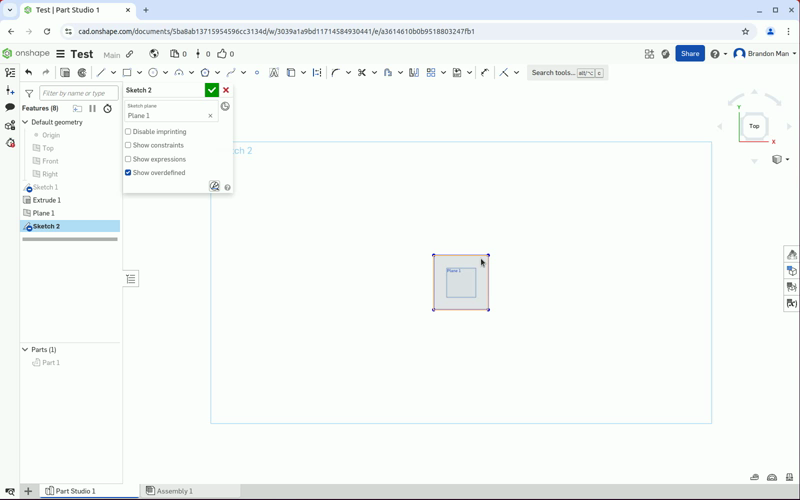
click(481, 258)
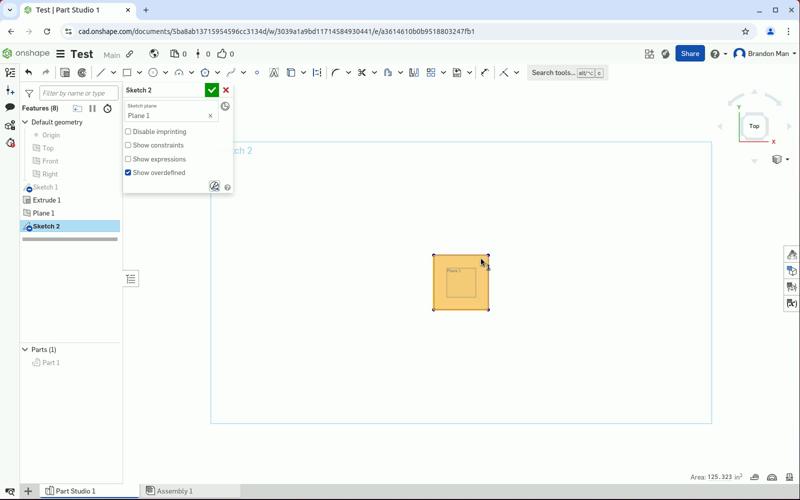
mouse_move(73, 352)
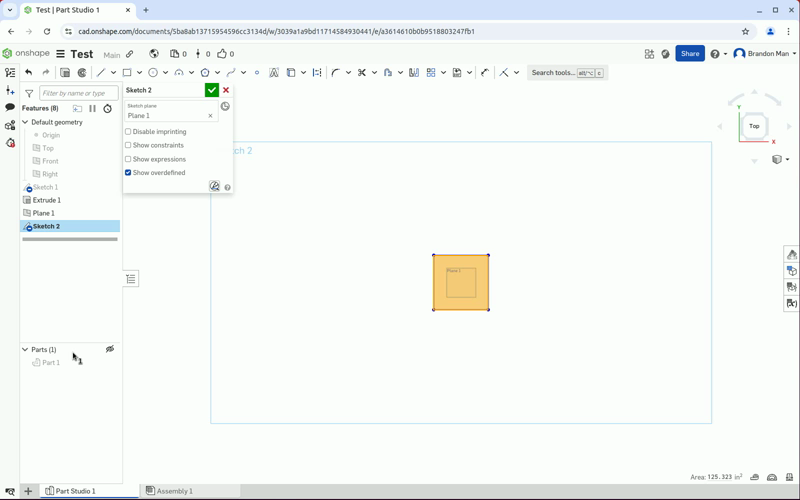
key(shift+y)
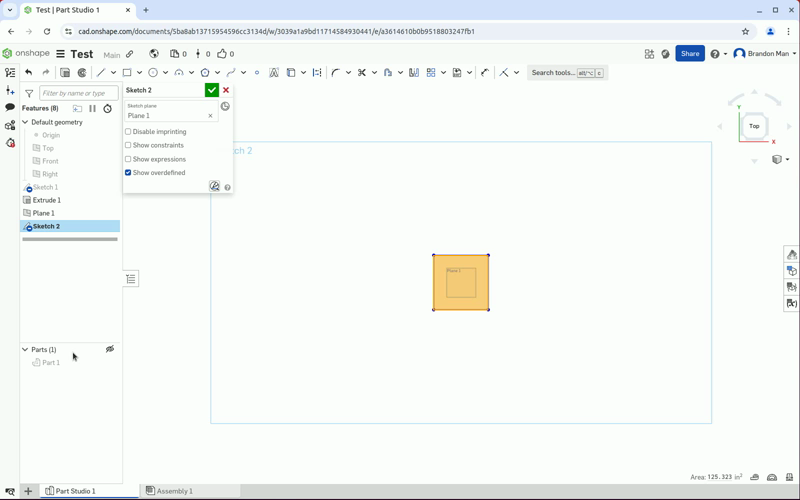
key(shift+e)
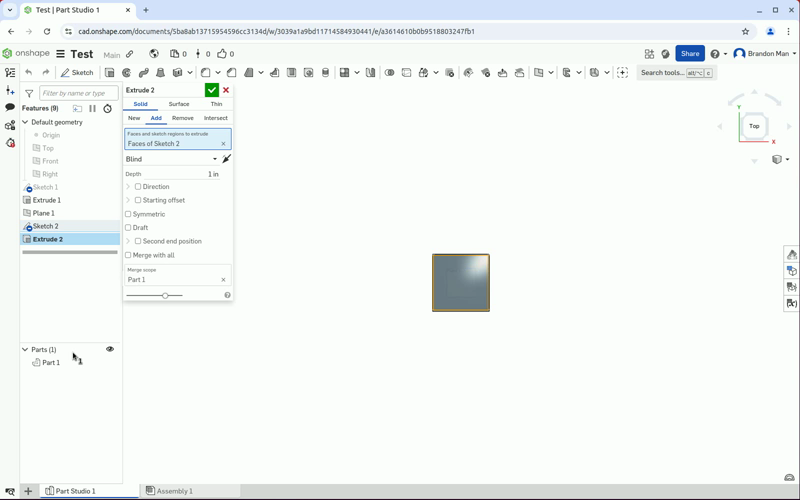
mouse_move(143, 106)
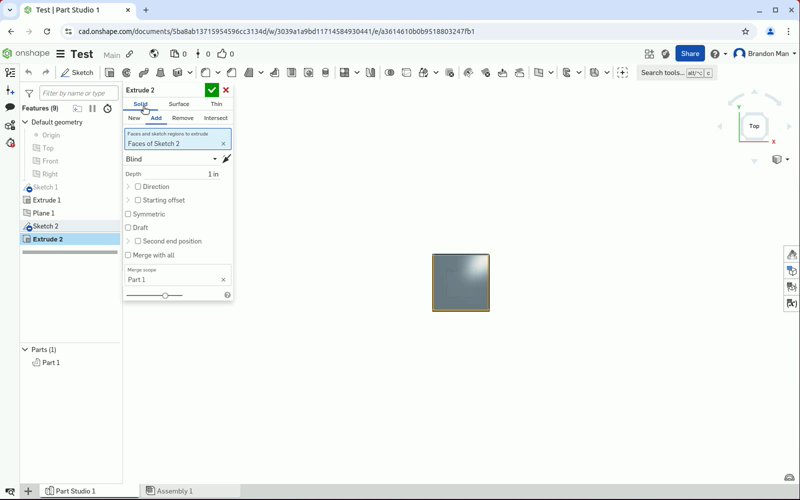
click(143, 106)
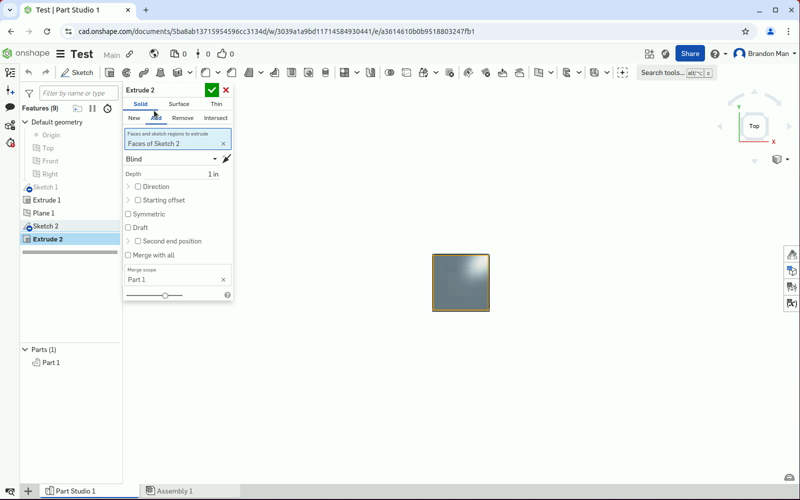
mouse_move(186, 120)
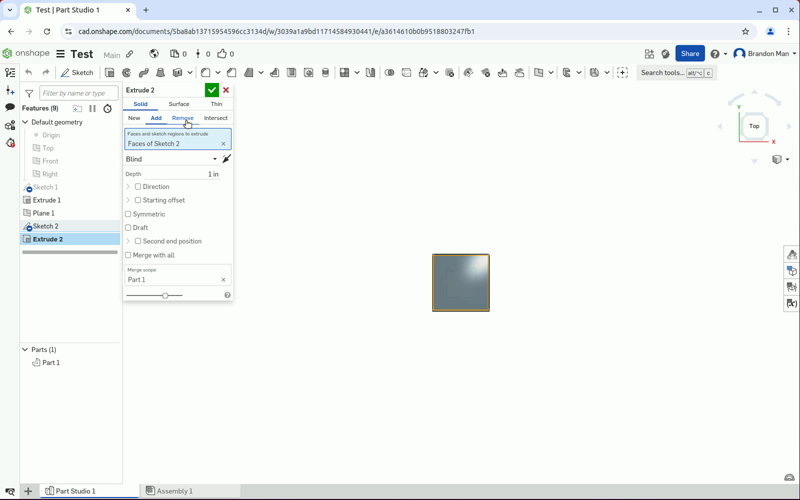
click(186, 120)
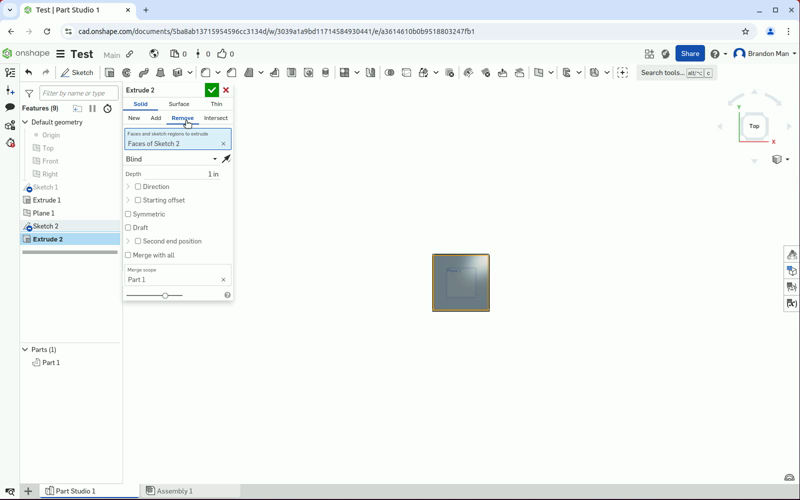
key(tab, 4)
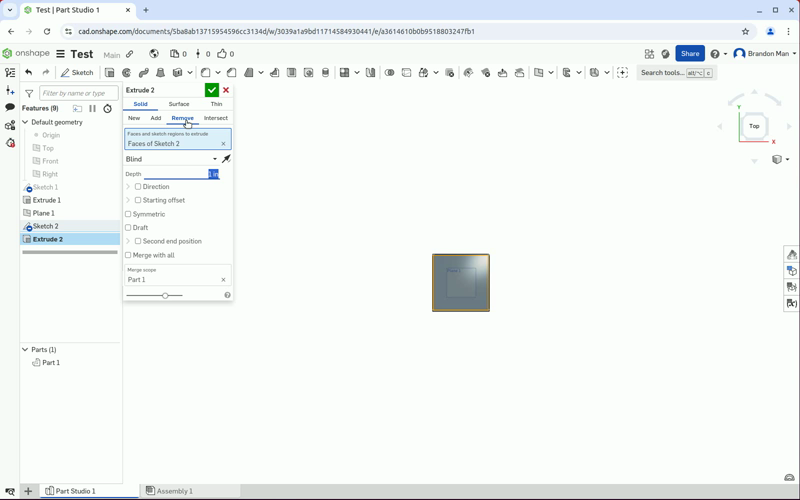
text(22.627)
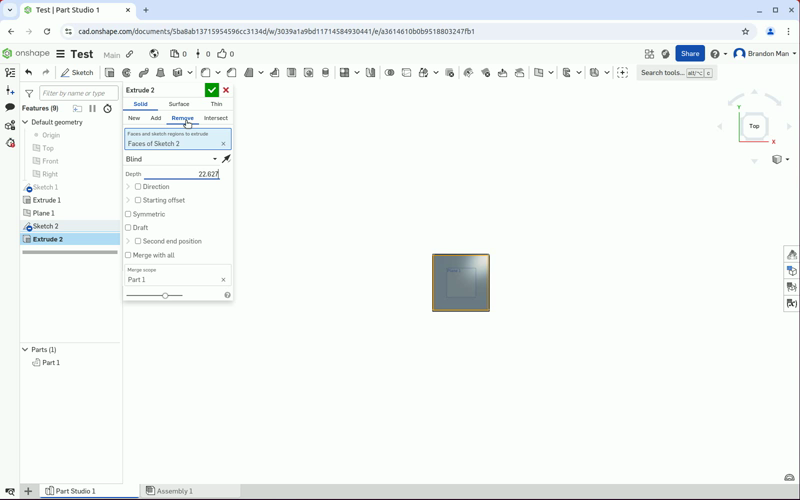
key(tab, 6)
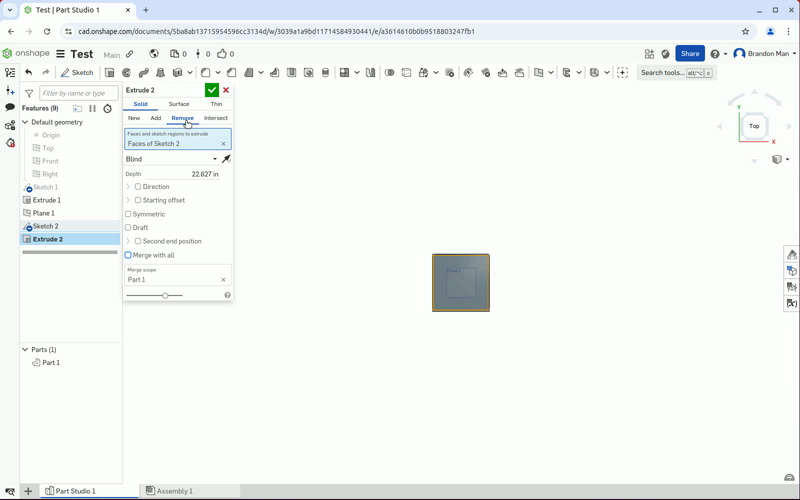
key(space)
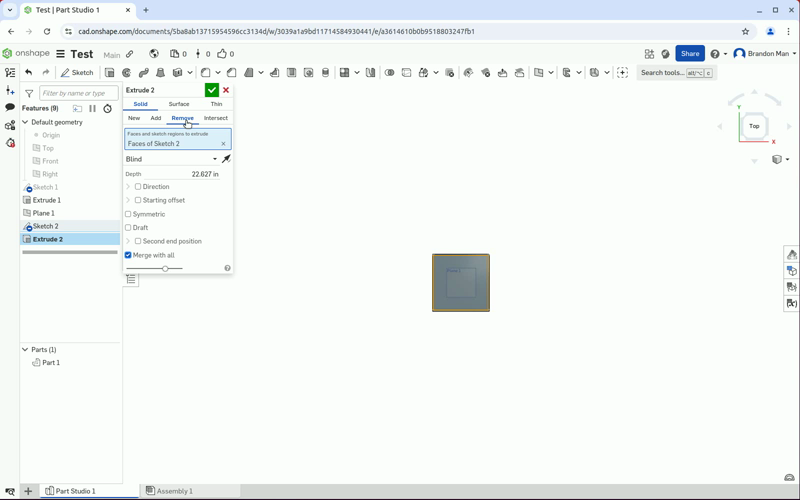
key(enter)
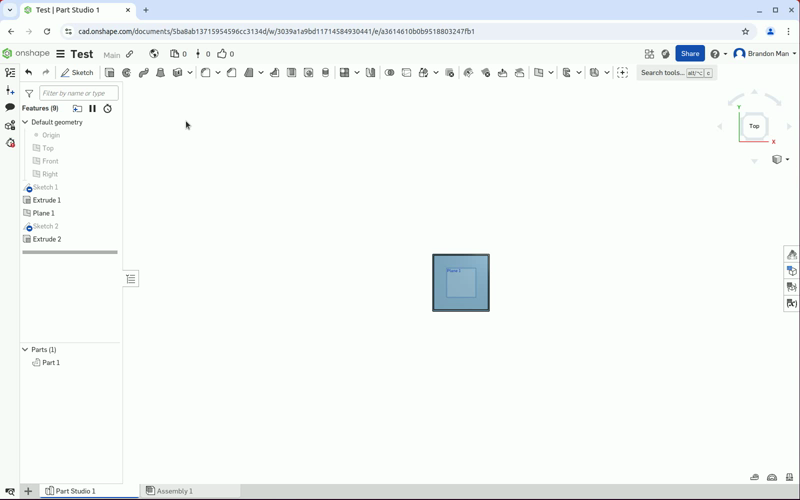
key(shift+h)
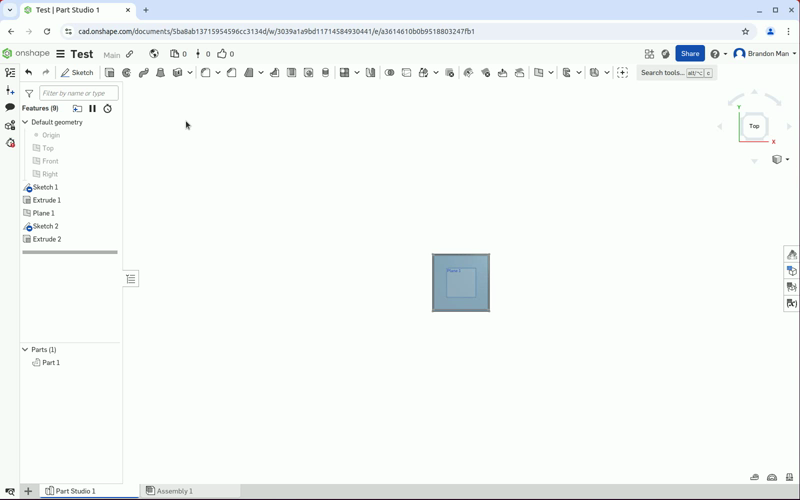
key(shift+h)
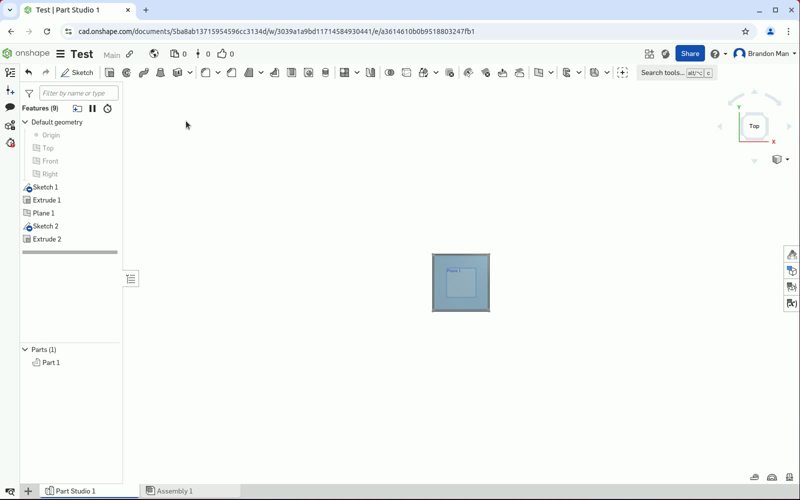
key(shift+7)
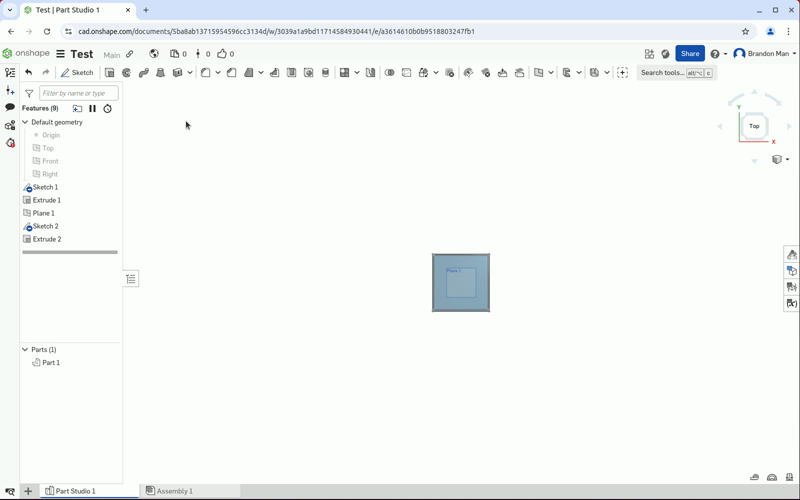
key(up, 3)
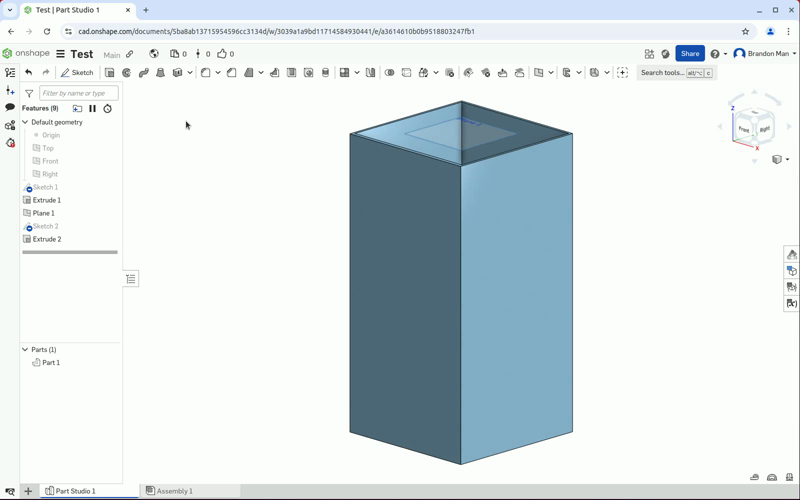
key(left, 3)
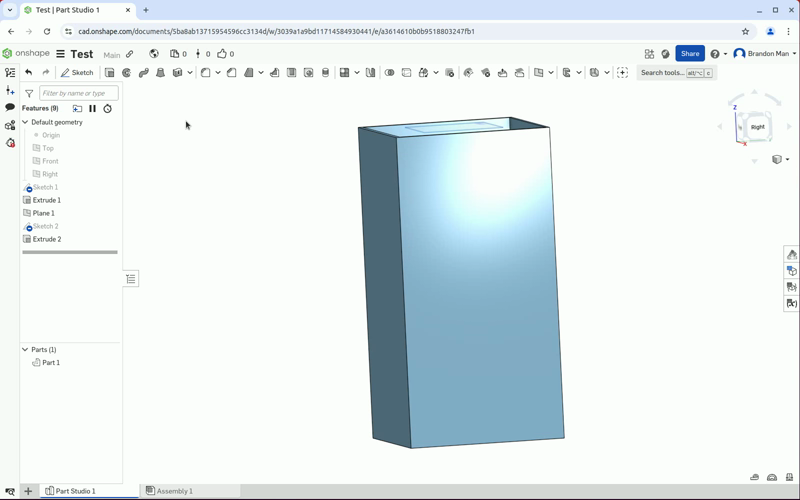
key(right, 3)
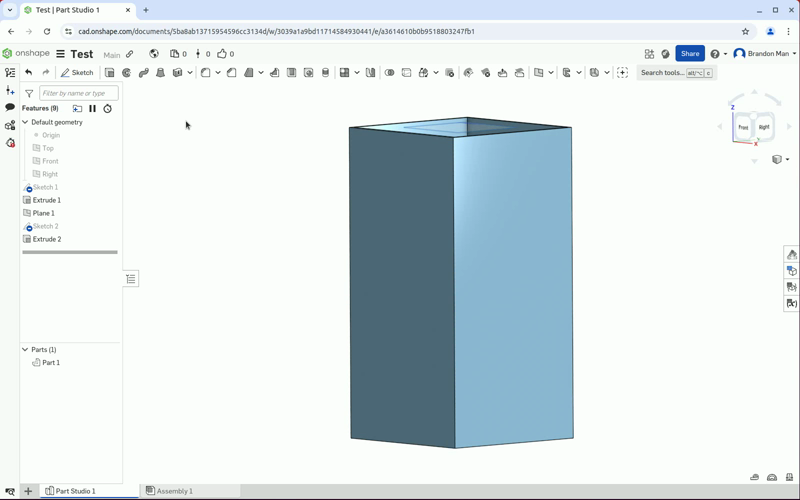
key(down, 3)
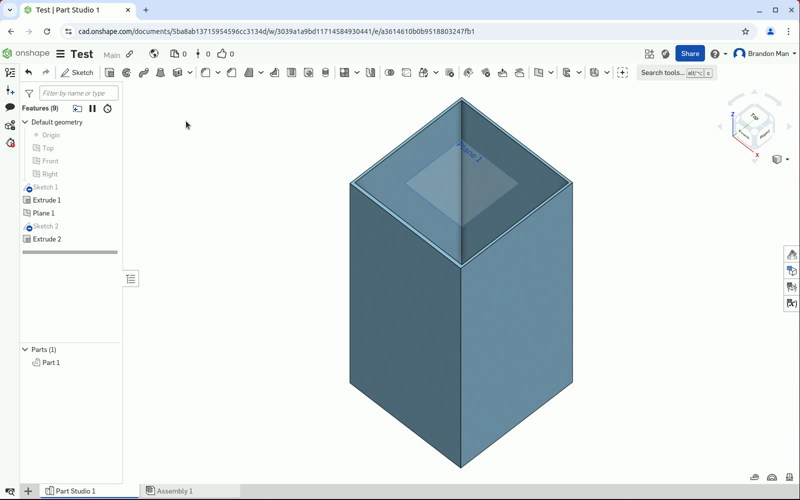
mouse_move(73, 189)
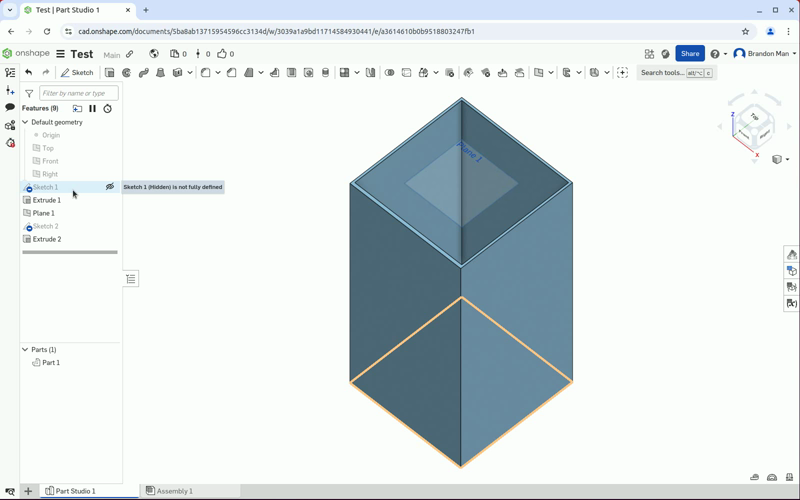
click(73, 189)